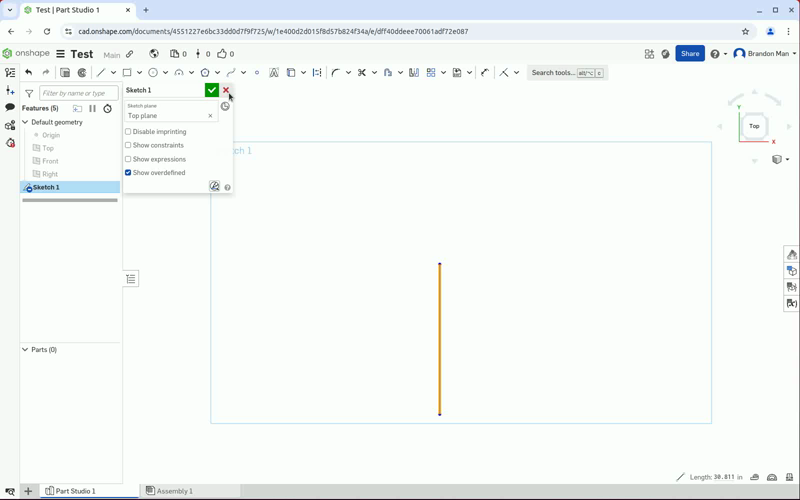
key(shift+h)
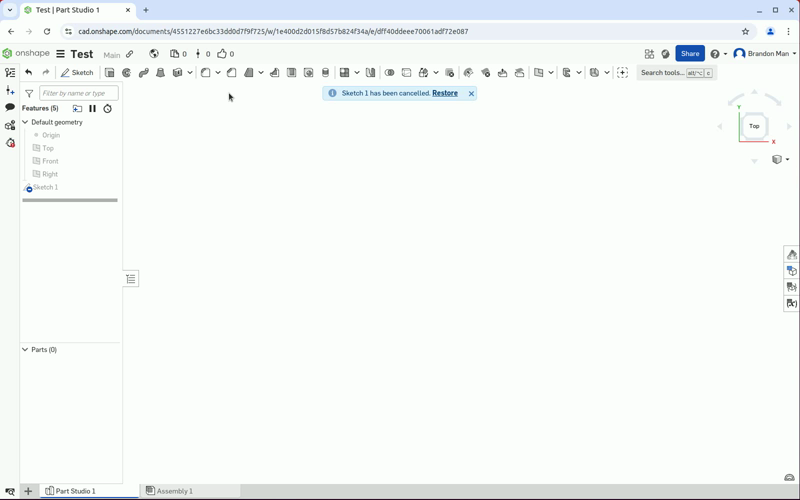
mouse_move(73, 352)
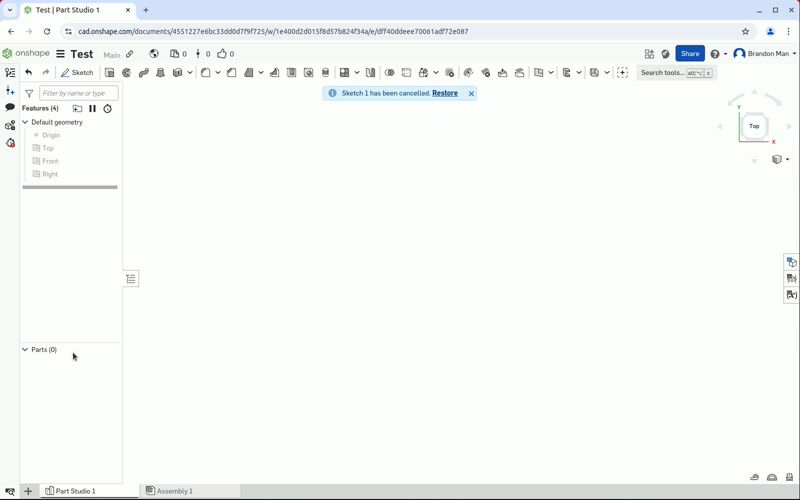
key(y)
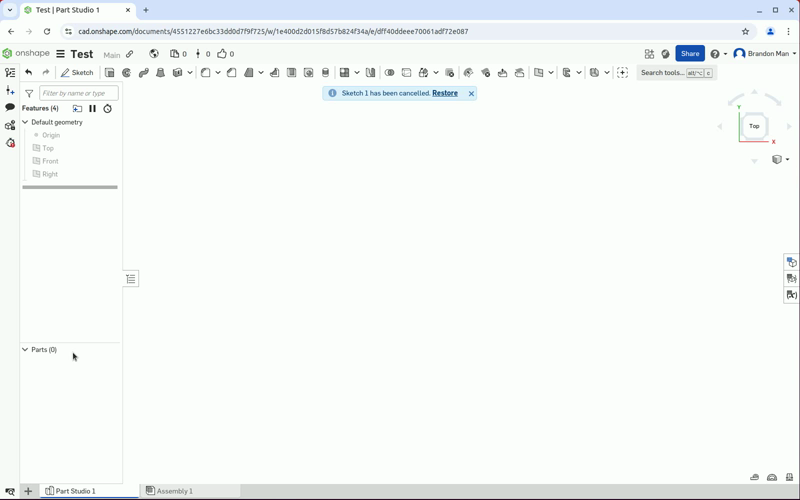
key(shift+p)
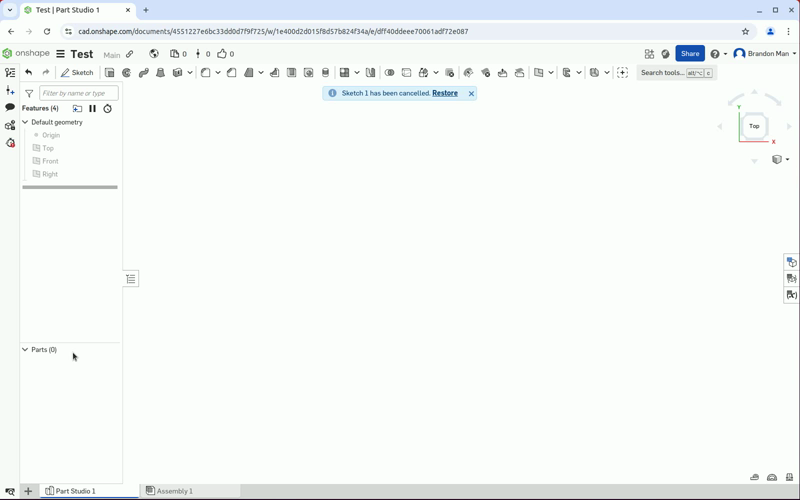
key(space)
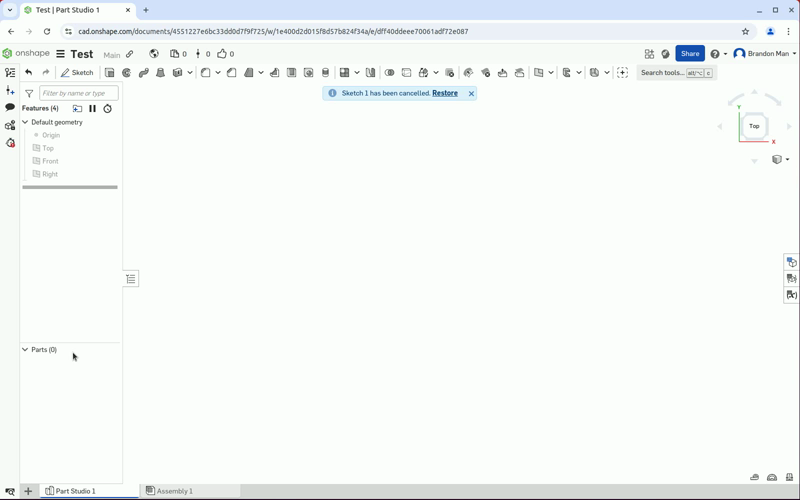
key_down(shift)
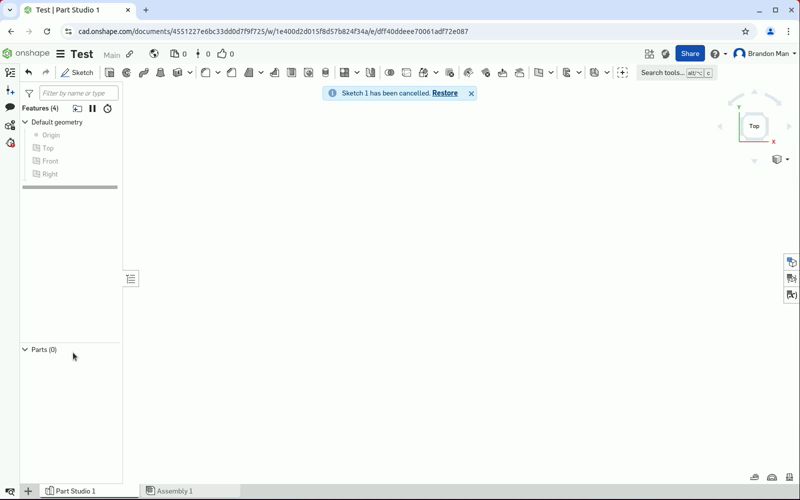
key(up)
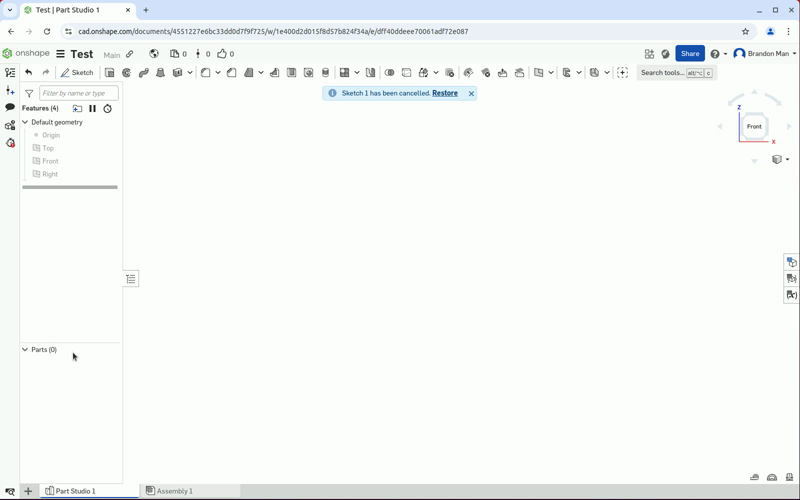
key_up(shift)
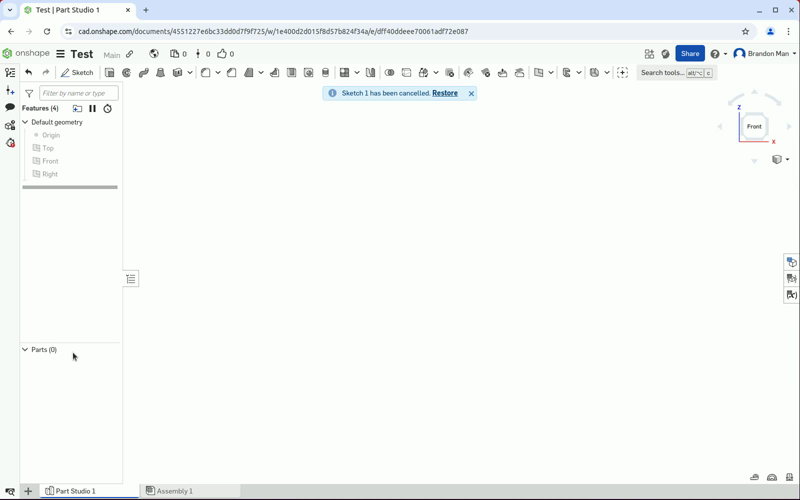
mouse_move(73, 352)
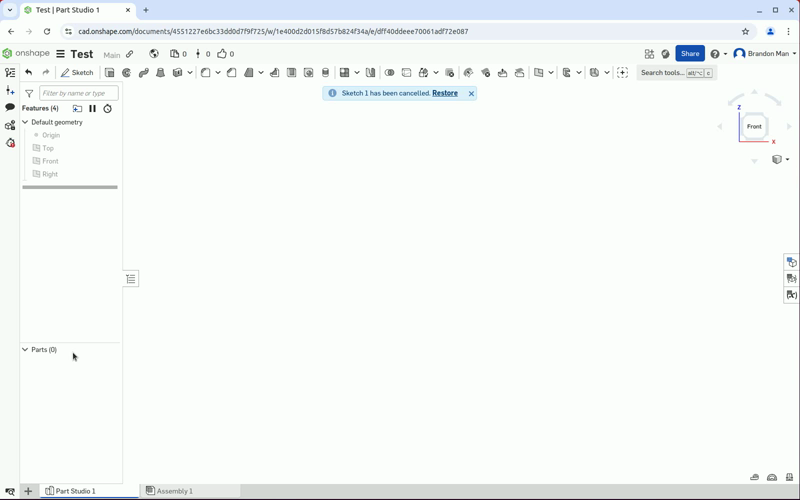
key(shift+y)
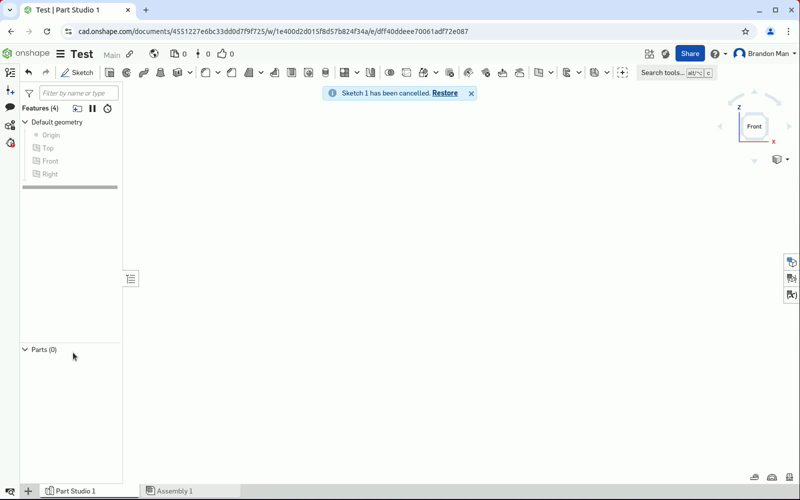
key(shift+s)
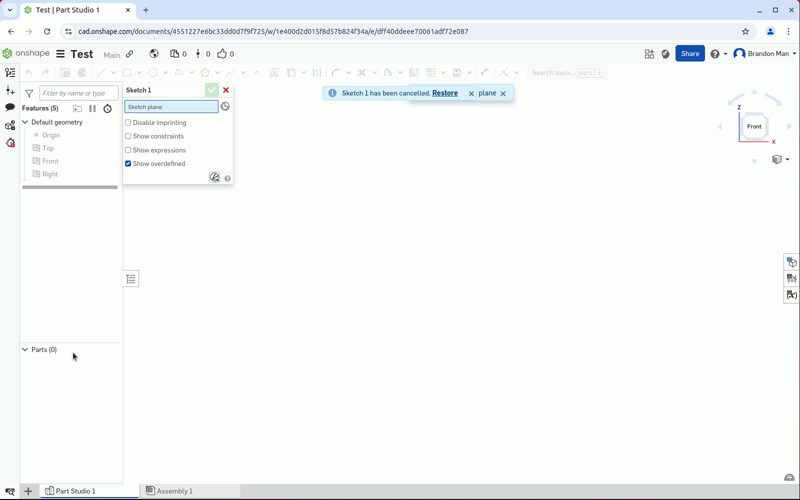
mouse_move(73, 163)
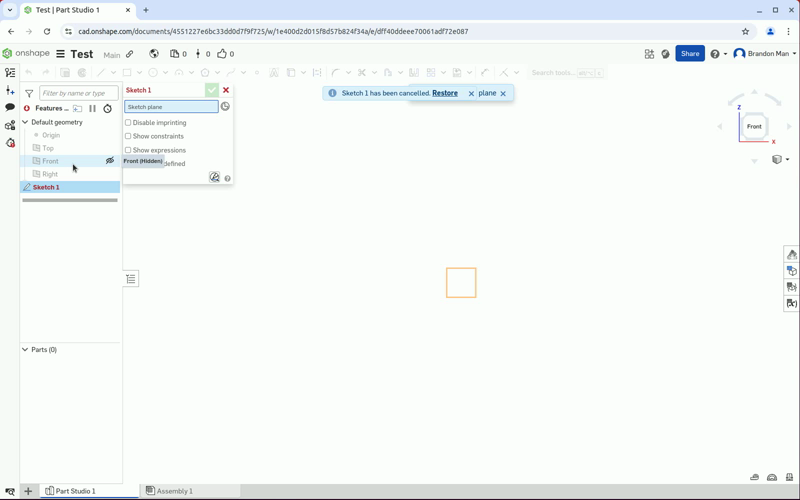
click(73, 163)
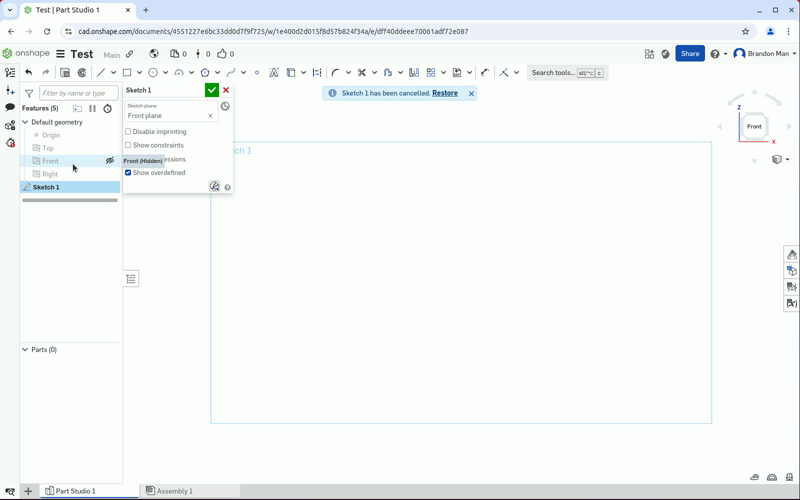
mouse_move(73, 352)
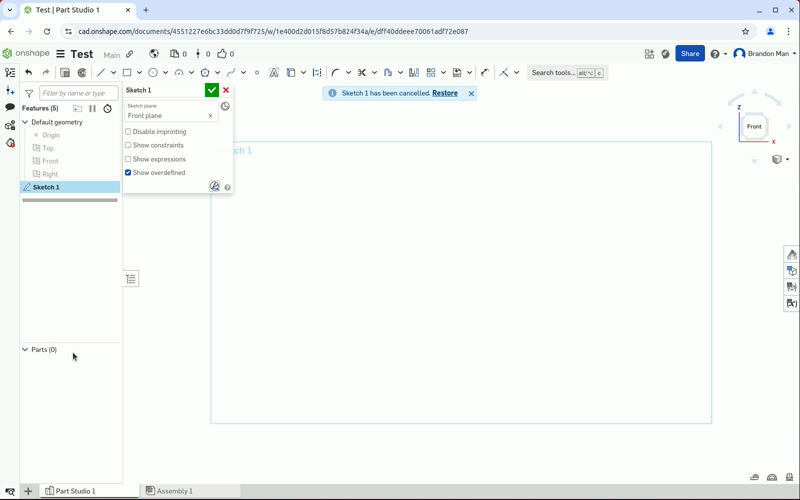
key(y)
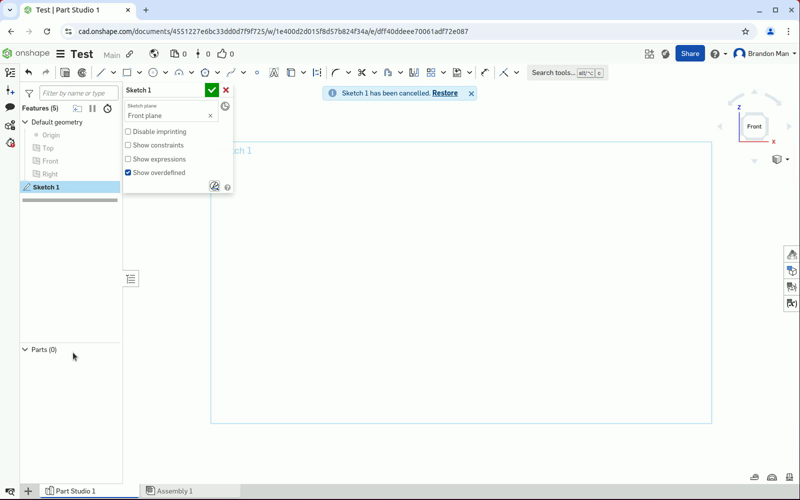
key(l)
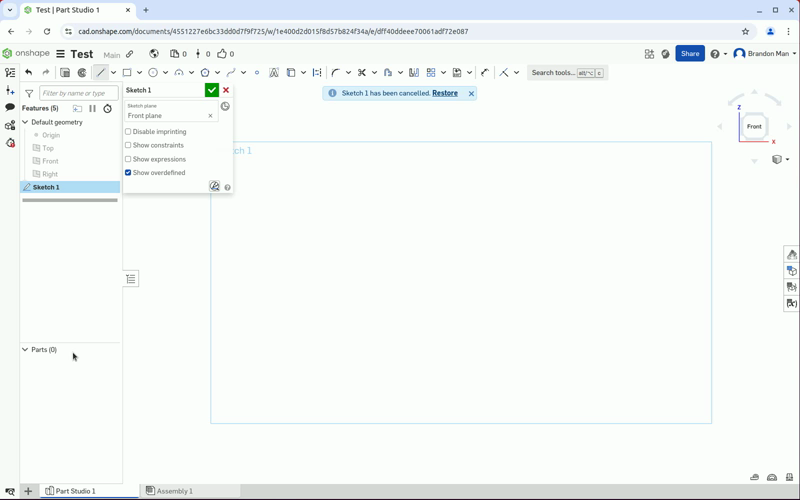
key_down(shift)
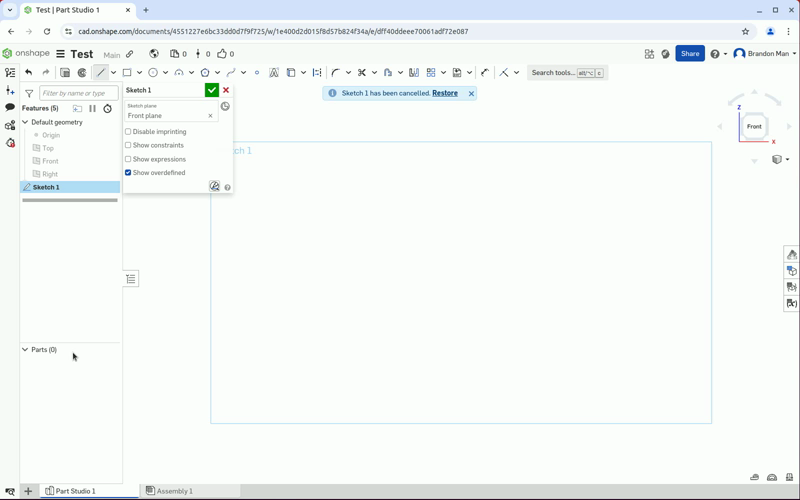
mouse_move(348, 318)
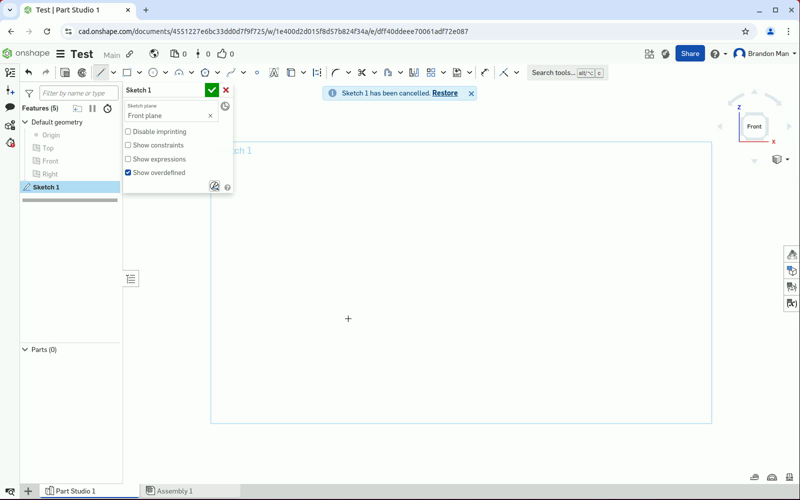
click(348, 318)
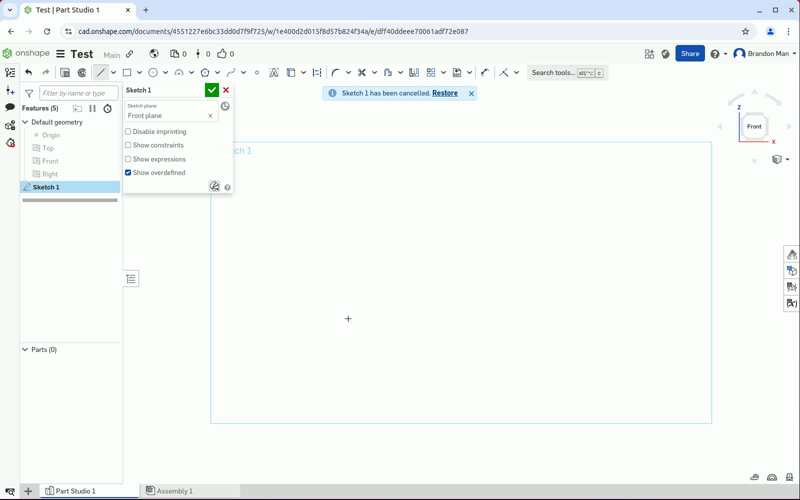
key_up(shift)
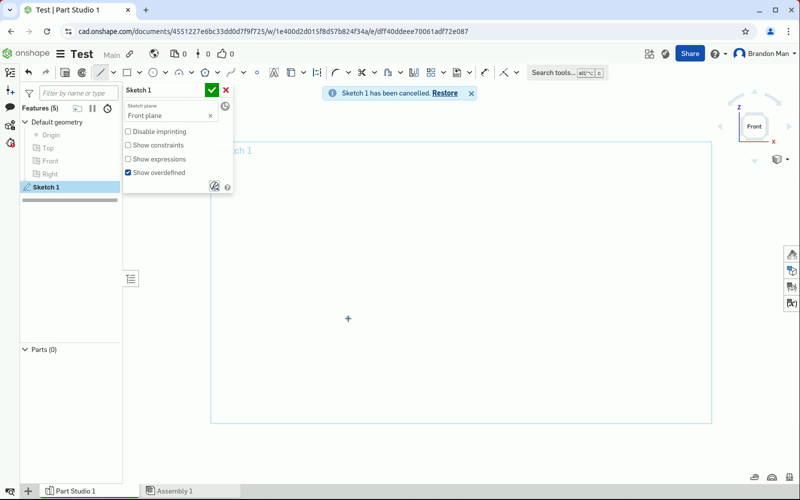
key_down(shift)
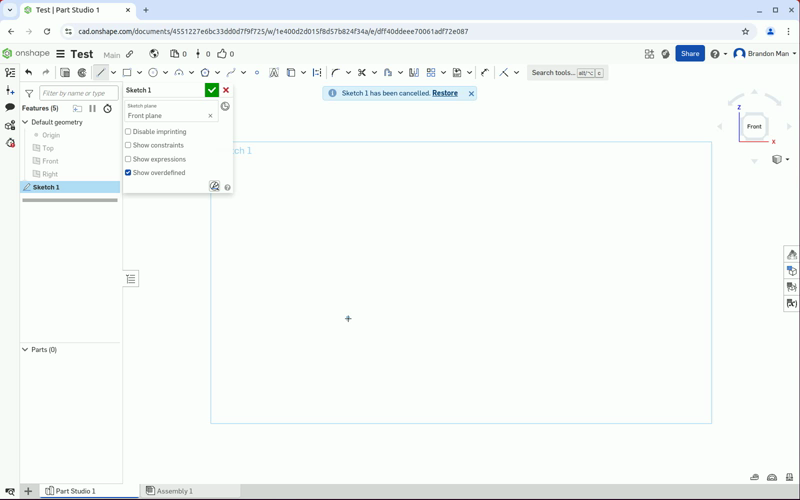
mouse_move(526, 318)
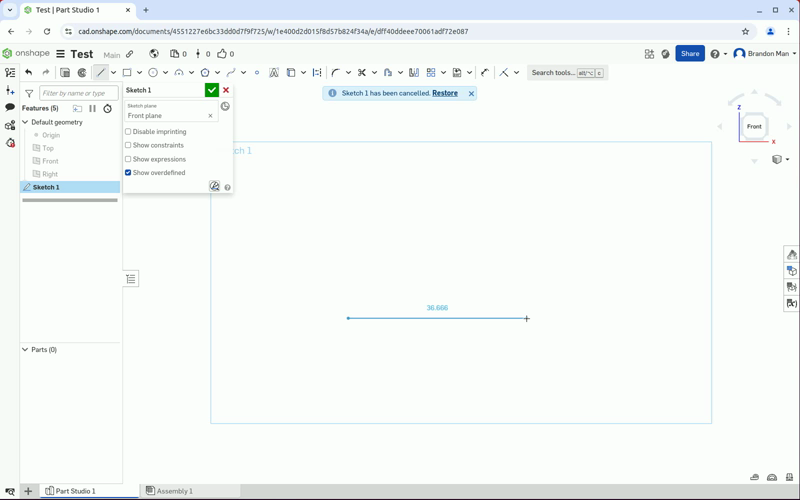
click(526, 318)
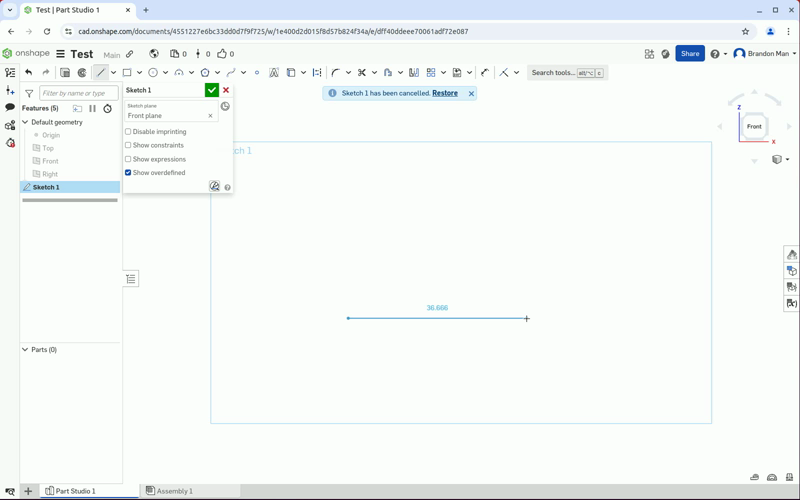
key_up(shift)
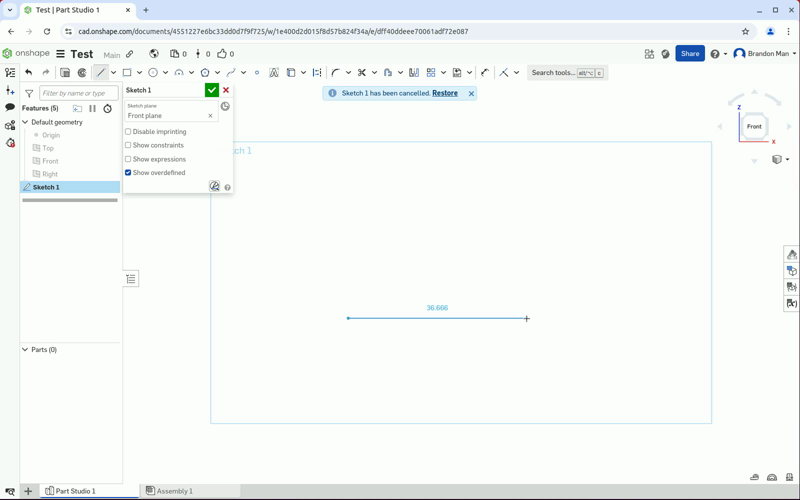
key_down(shift)
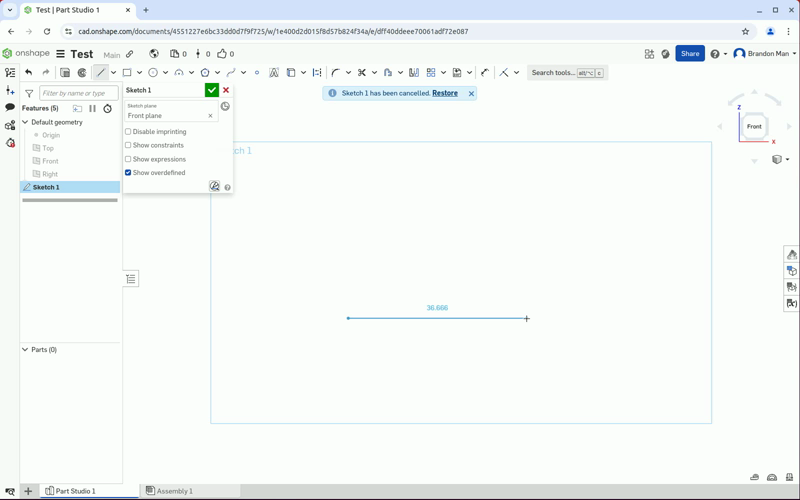
mouse_move(556, 318)
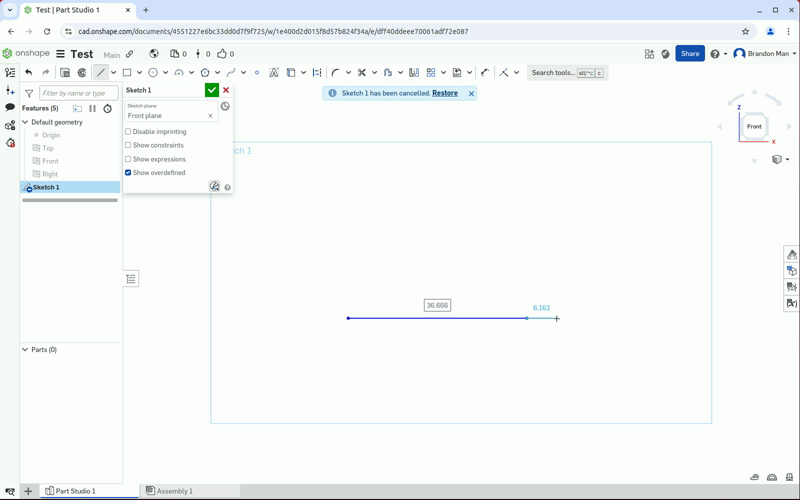
mouse_move(526, 291)
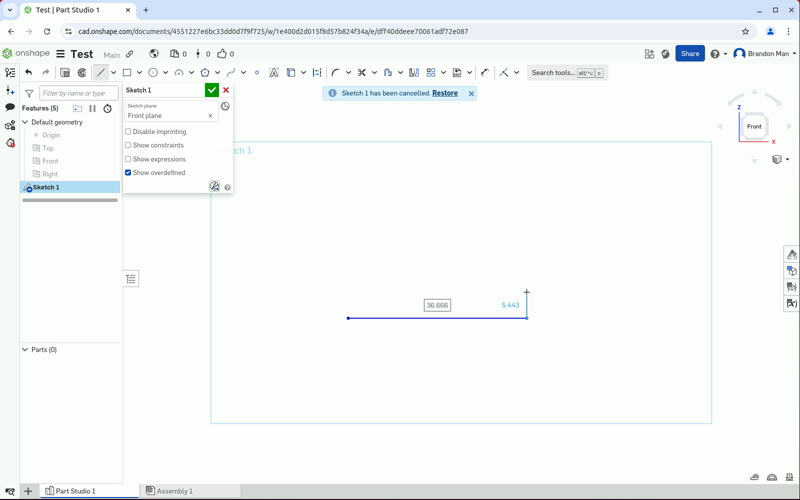
click(526, 291)
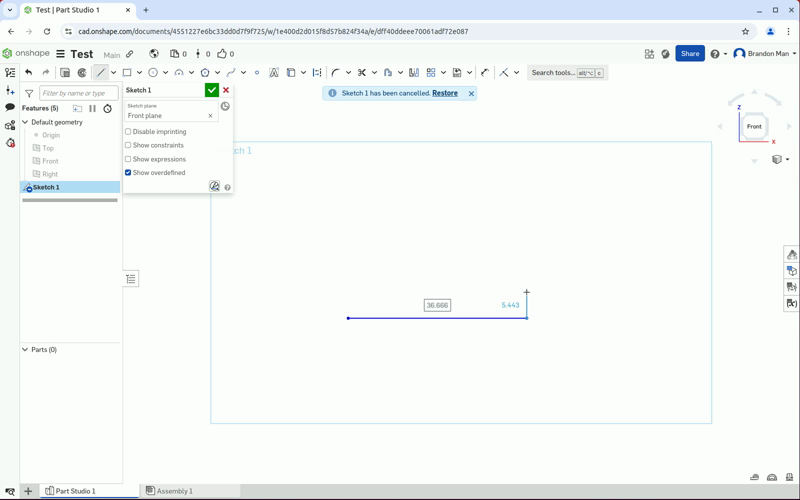
key_up(shift)
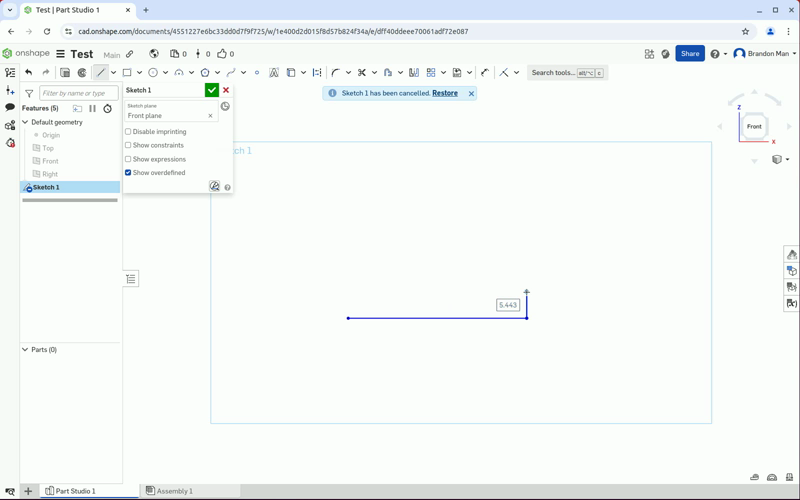
key_down(shift)
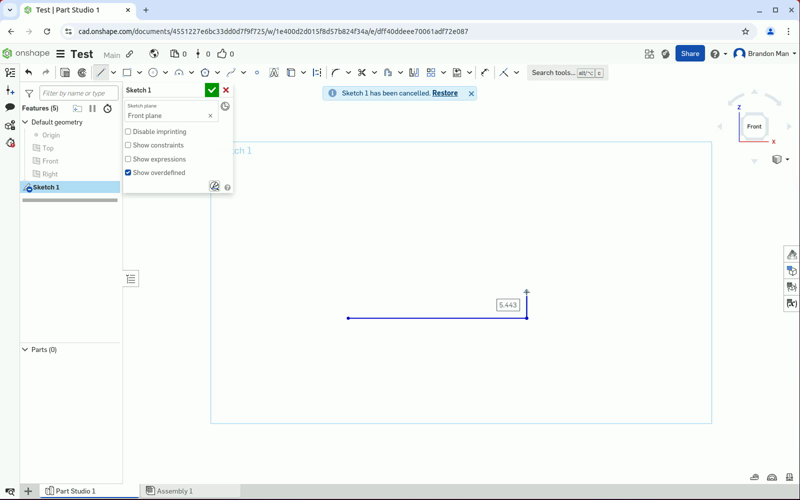
mouse_move(526, 210)
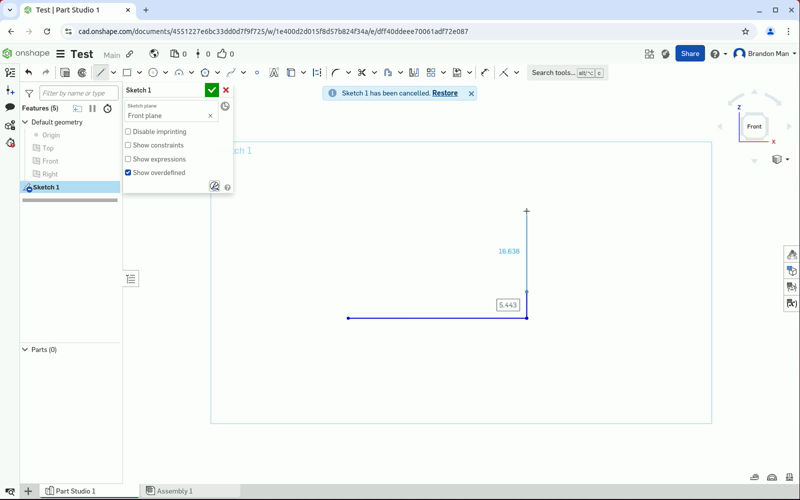
click(526, 210)
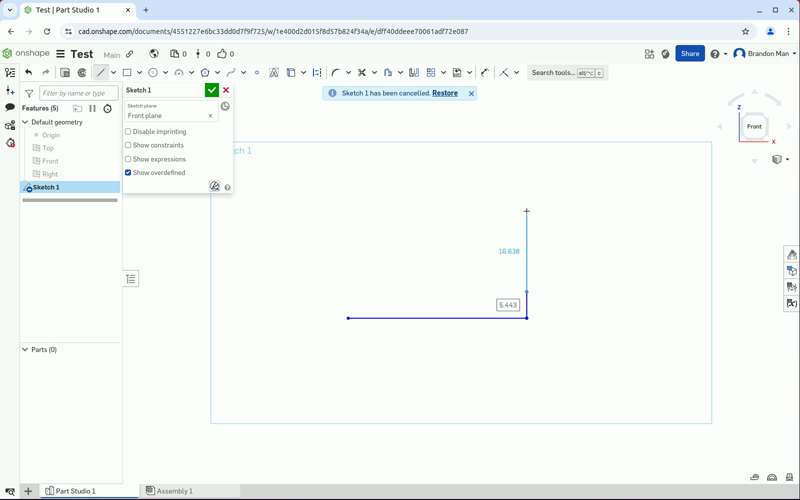
key_up(shift)
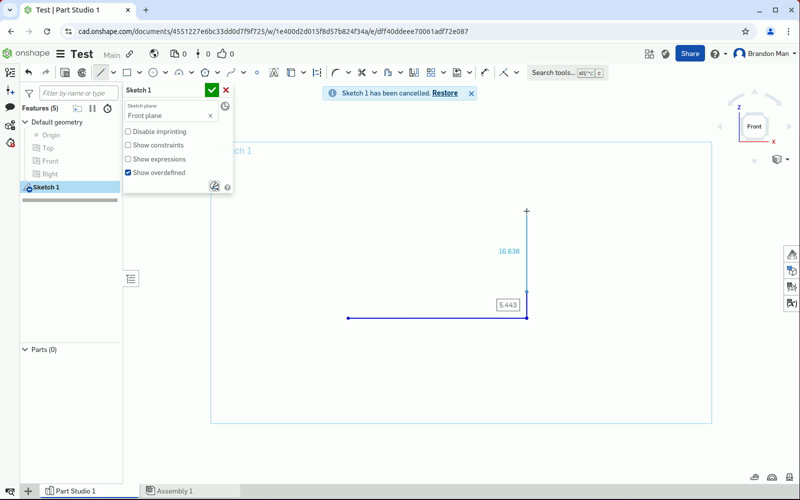
key_down(shift)
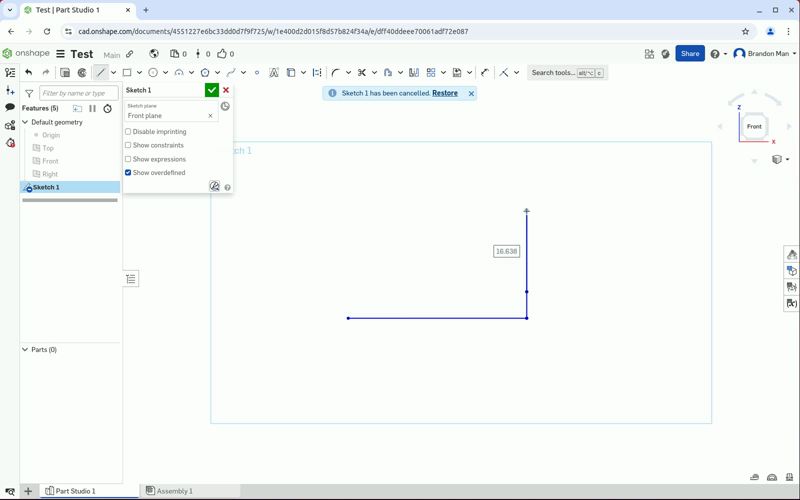
mouse_move(455, 210)
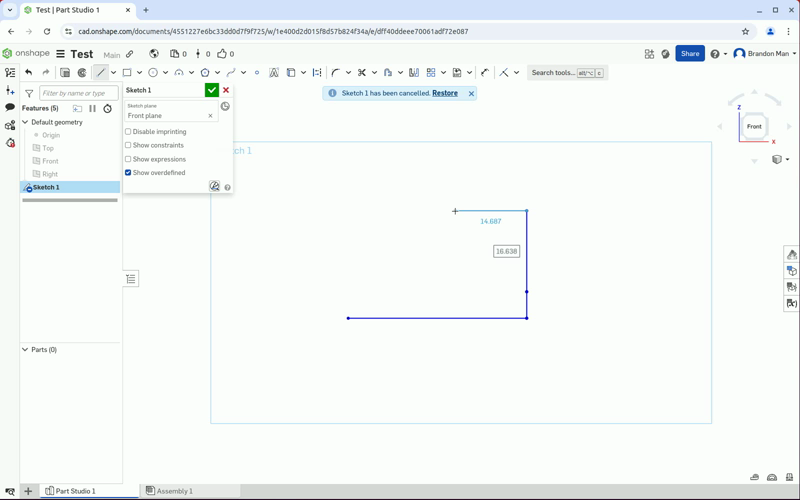
click(455, 210)
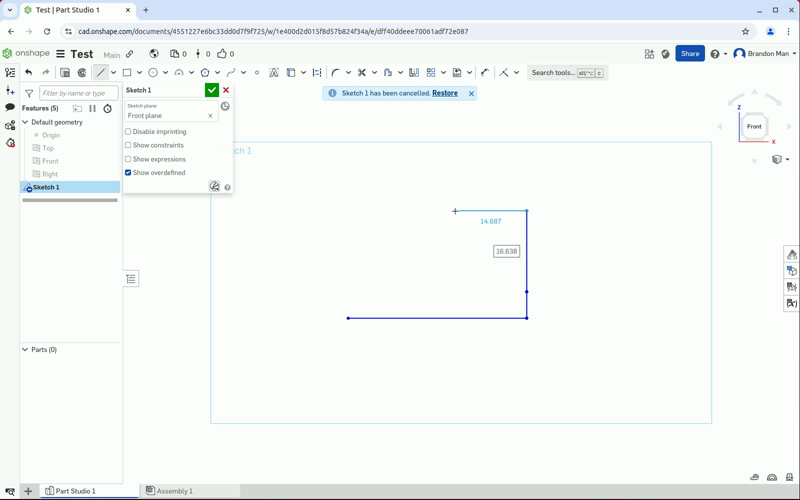
key_up(shift)
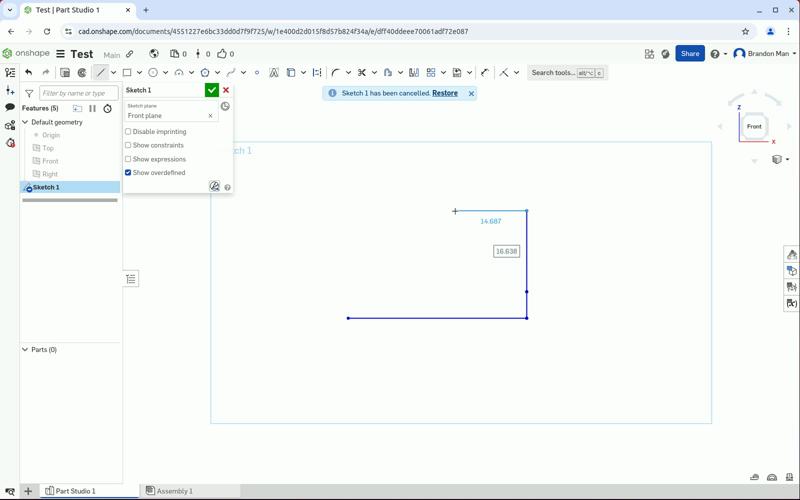
key_down(shift)
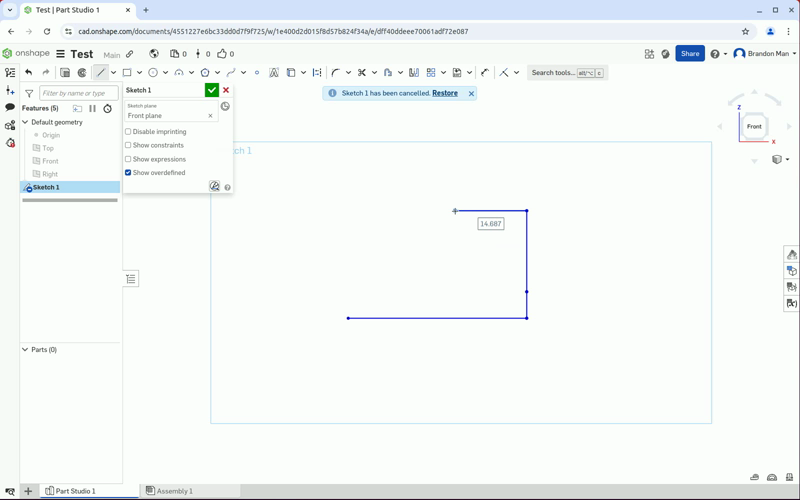
mouse_move(485, 210)
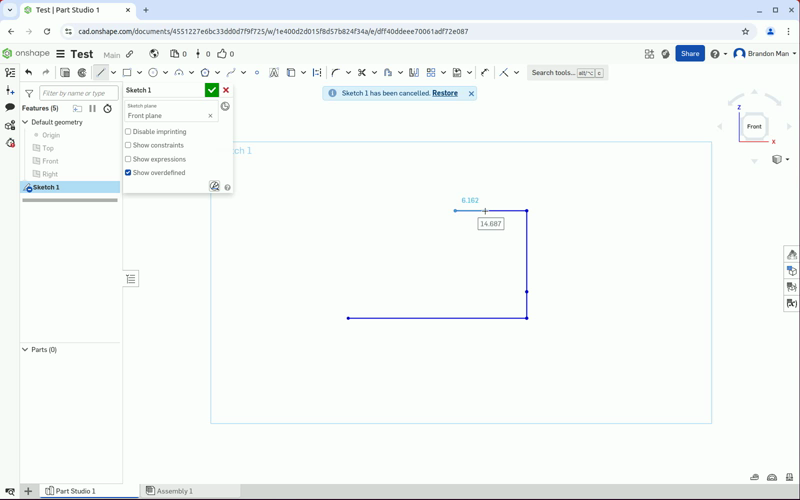
mouse_move(429, 210)
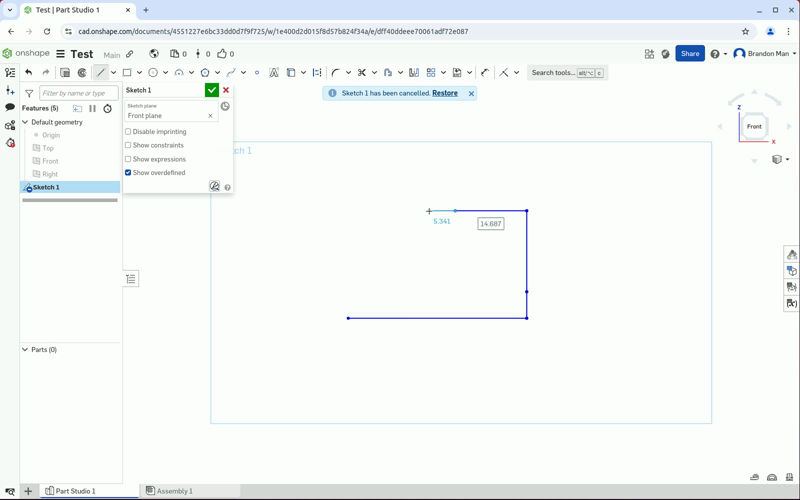
click(429, 210)
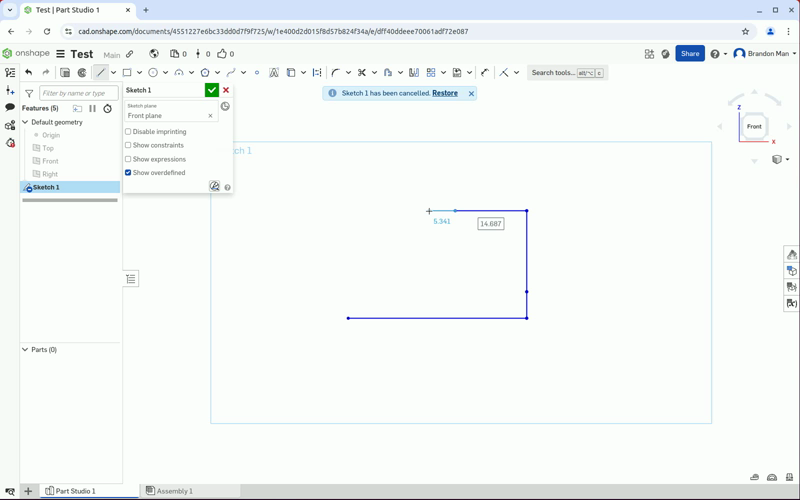
key_up(shift)
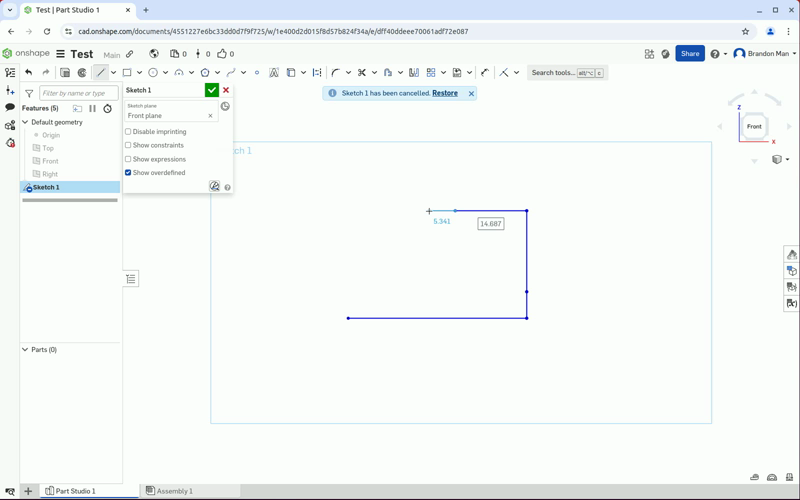
key_down(shift)
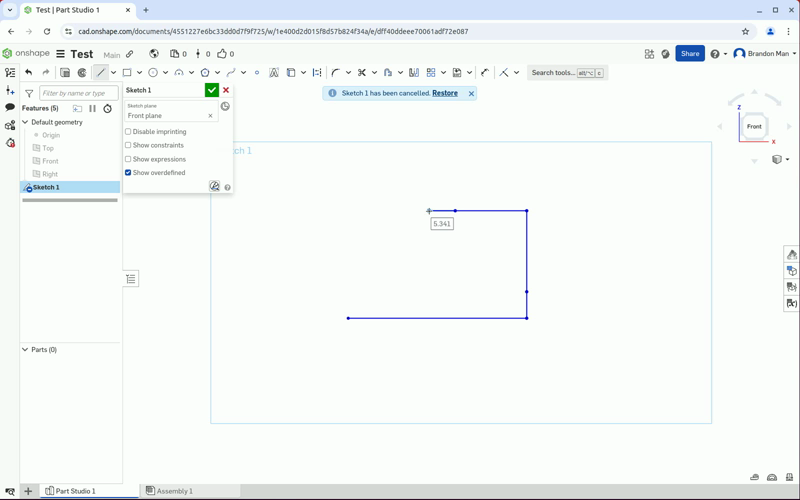
mouse_move(348, 291)
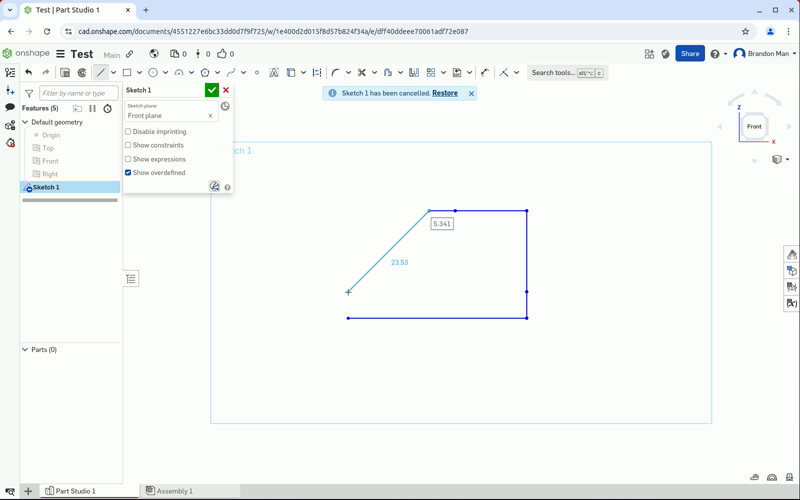
click(348, 291)
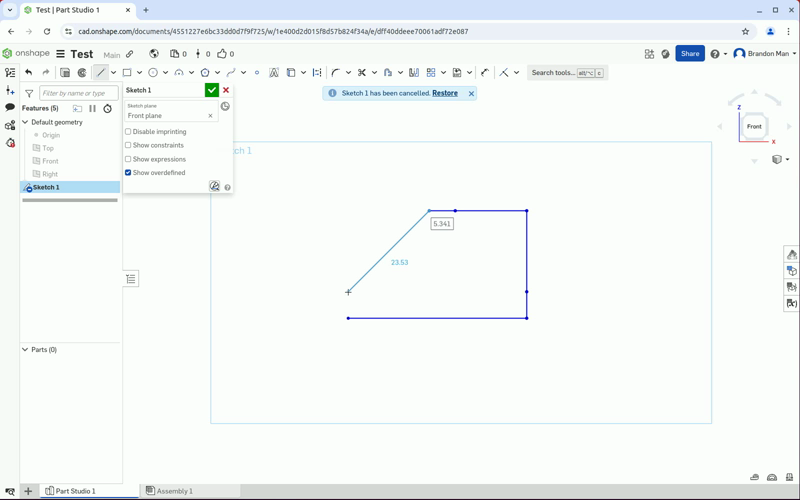
key_up(shift)
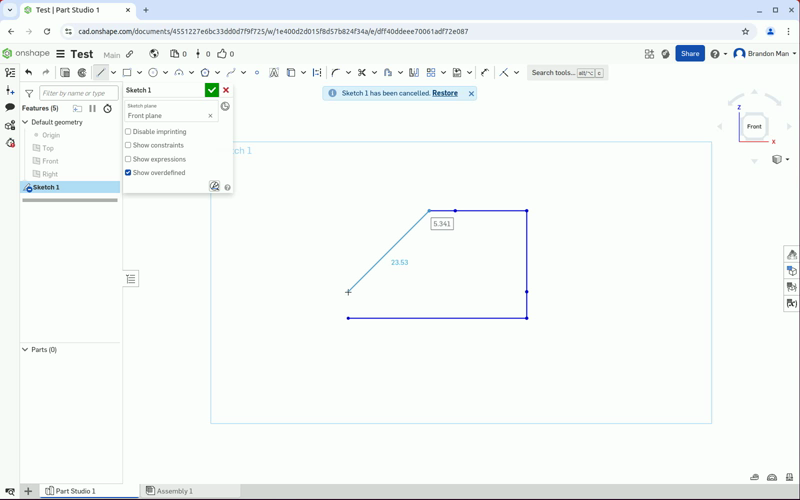
mouse_move(378, 291)
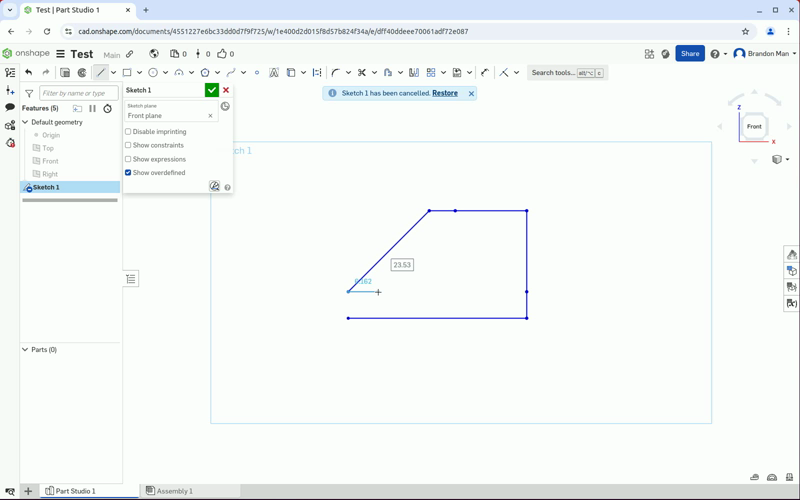
key_down(shift)
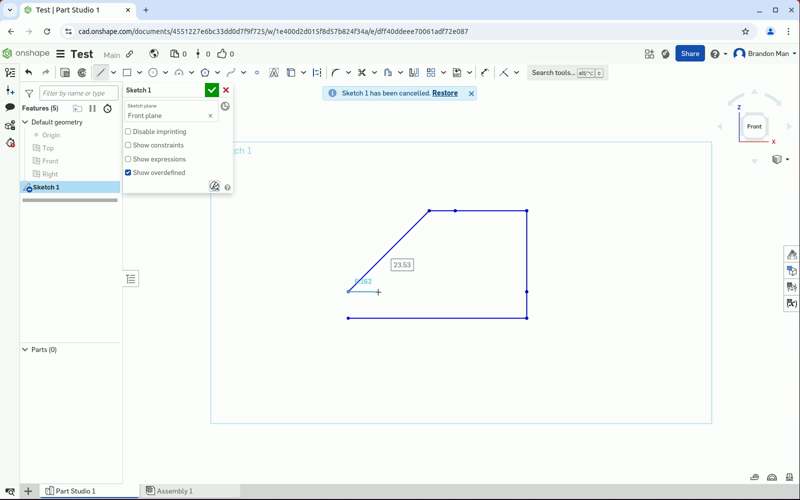
mouse_move(348, 318)
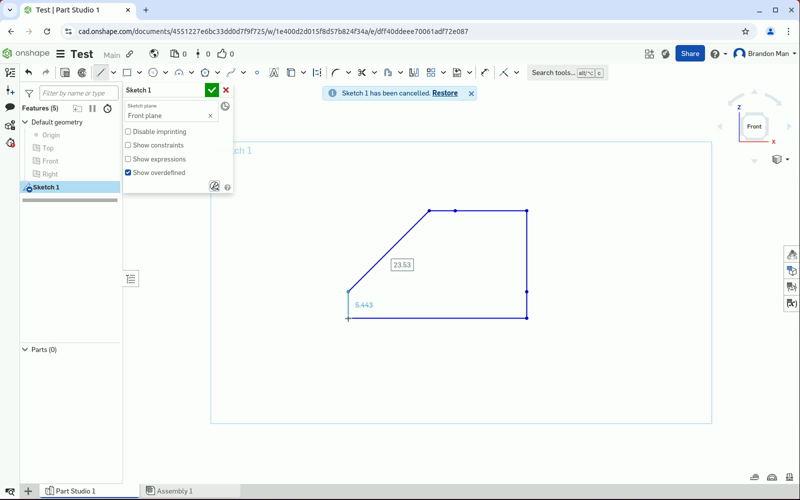
key_up(shift)
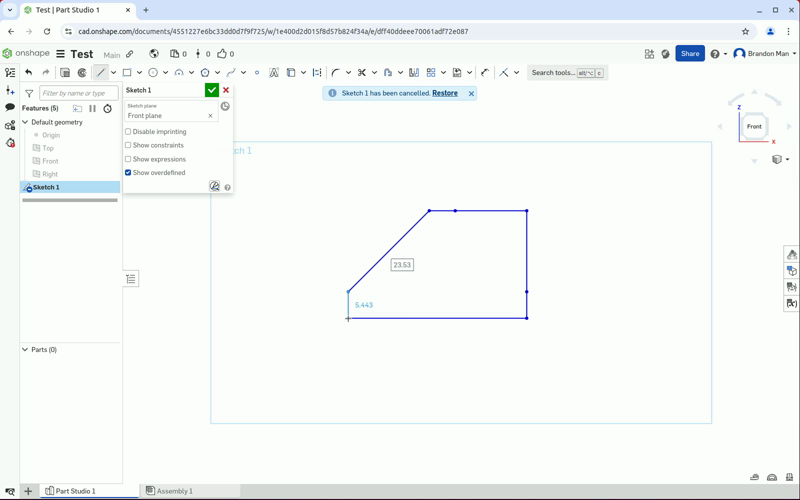
click(348, 318)
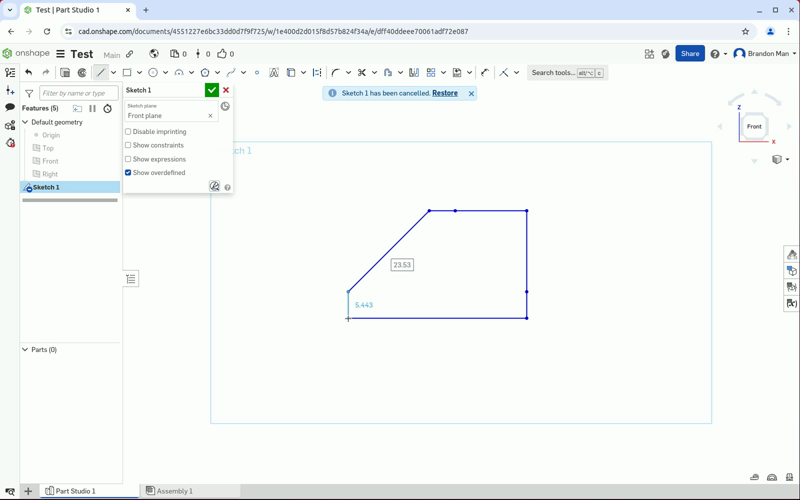
key(esc)
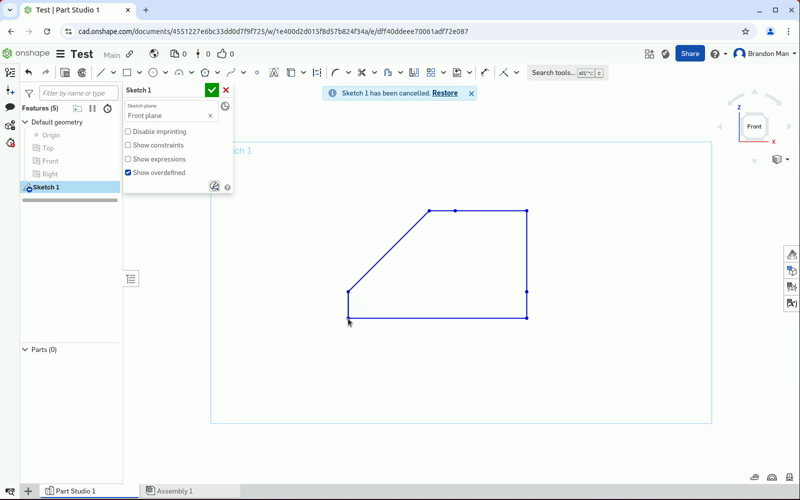
mouse_move(482, 247)
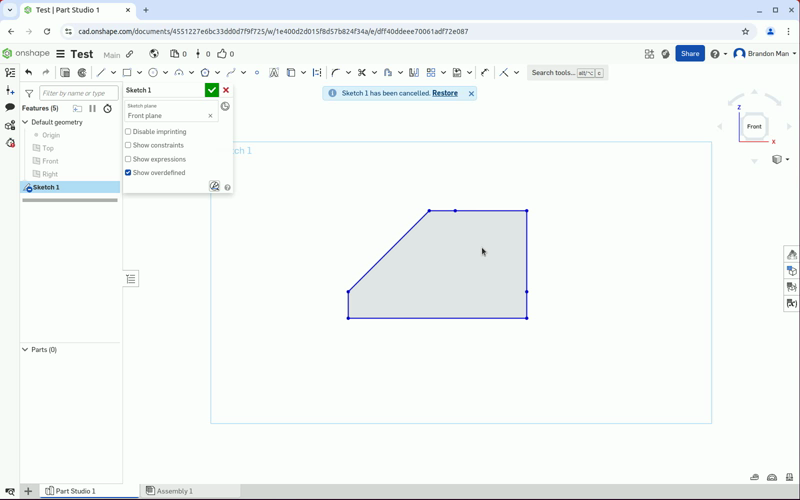
click(482, 247)
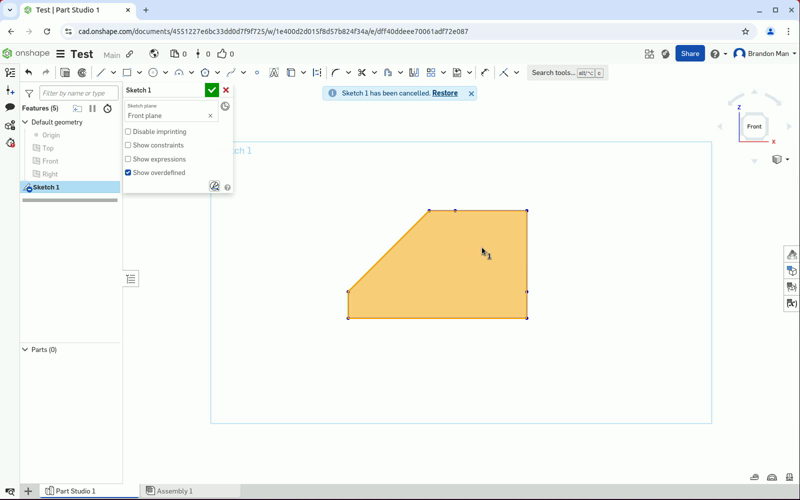
mouse_move(73, 352)
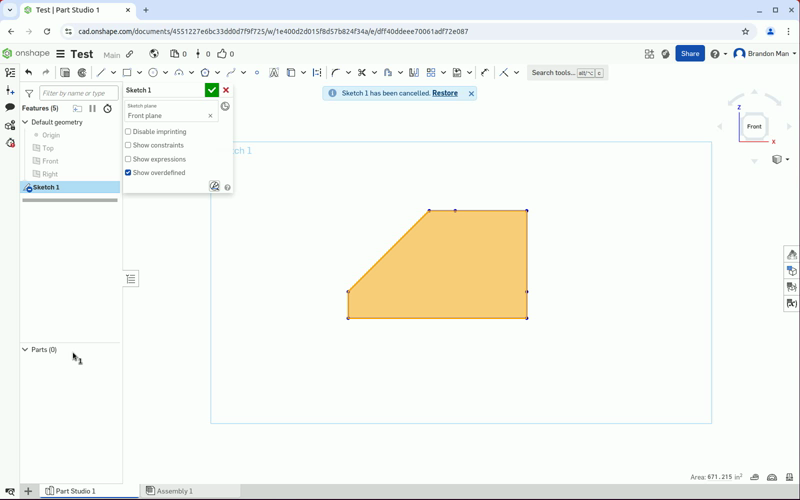
key(shift+y)
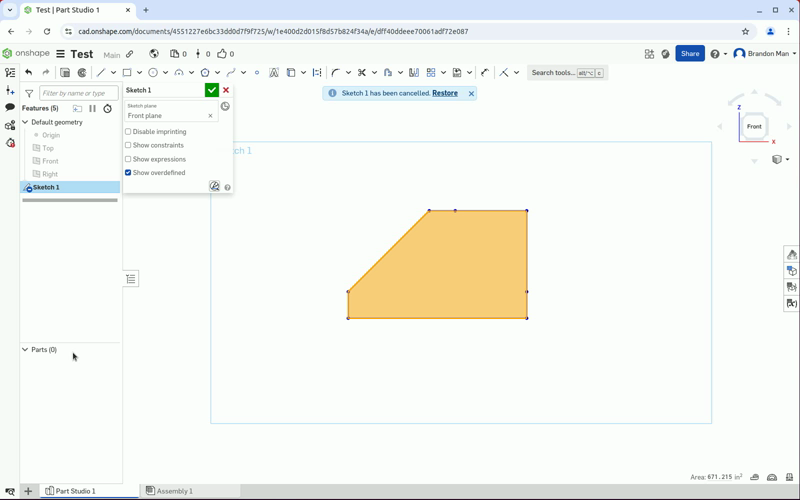
key(shift+e)
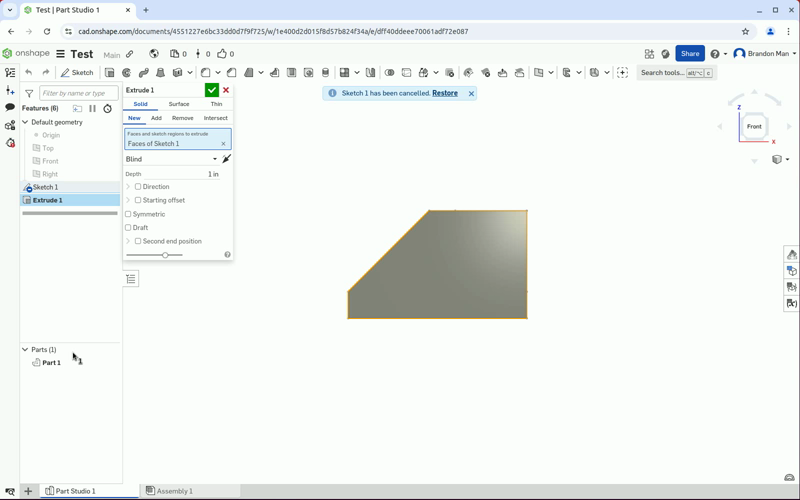
mouse_move(143, 106)
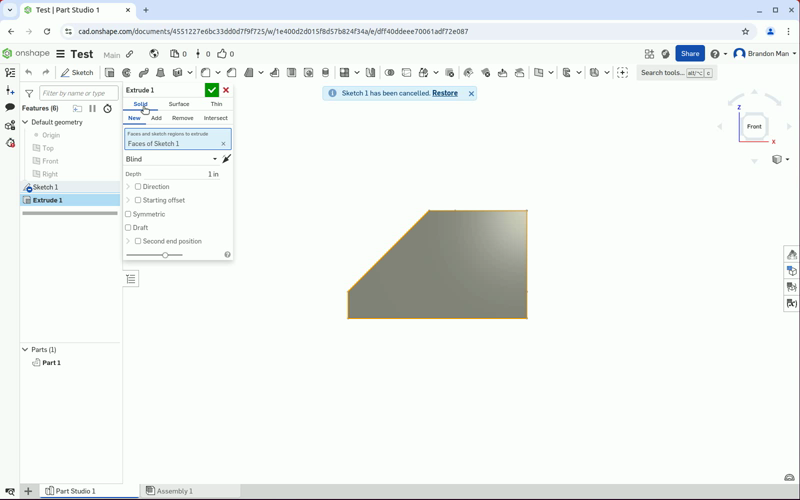
click(143, 106)
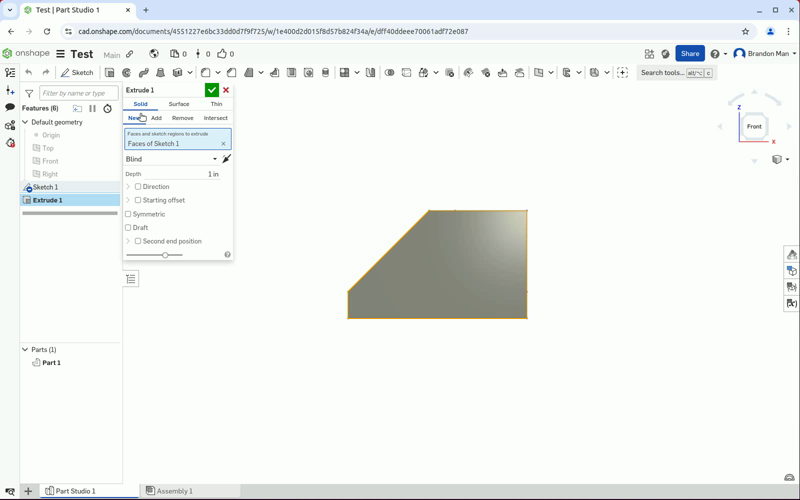
mouse_move(137, 120)
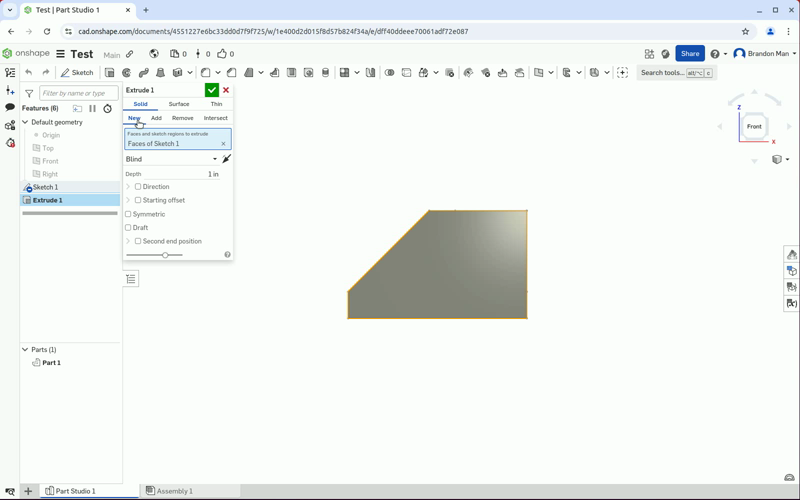
click(137, 120)
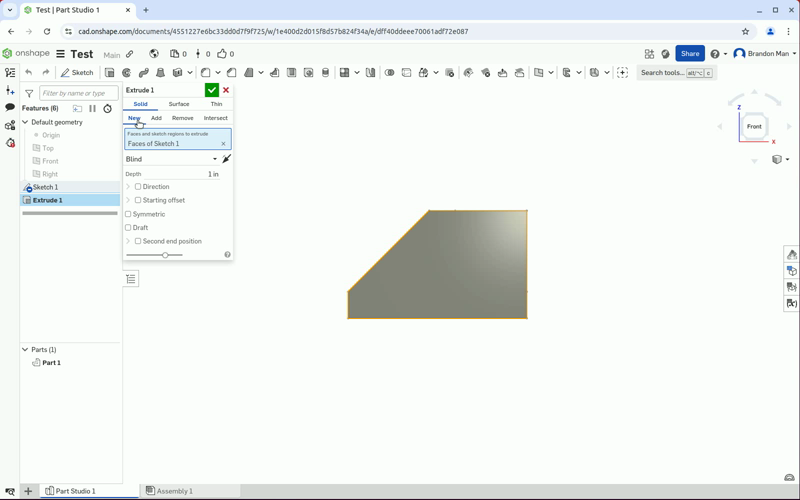
key(tab, 4)
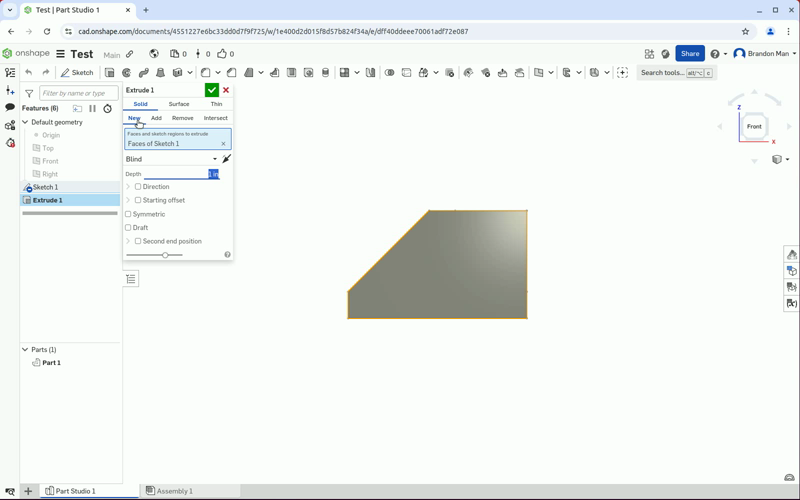
text(16.609)
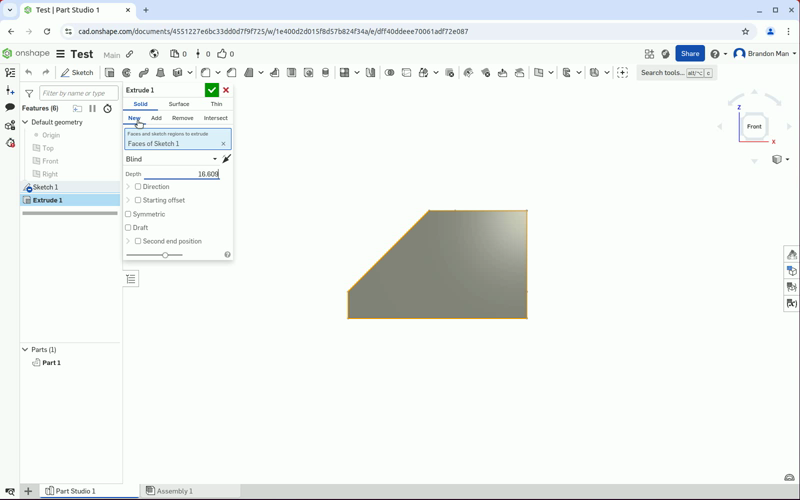
key(enter)
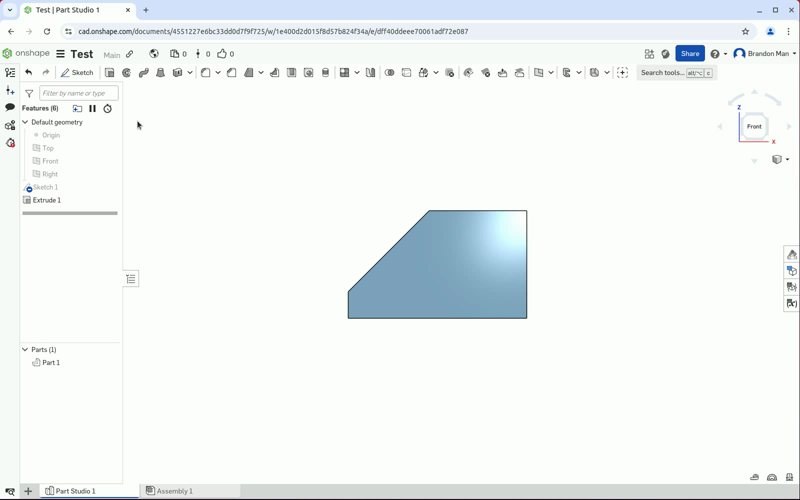
key(shift+h)
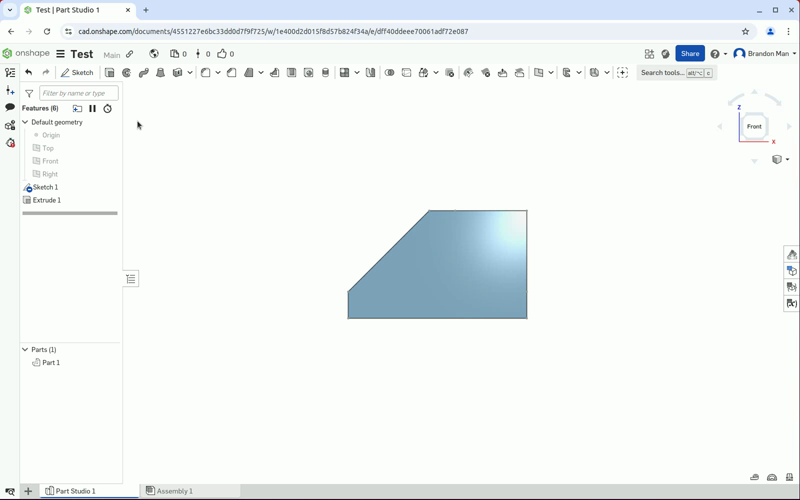
key(shift+h)
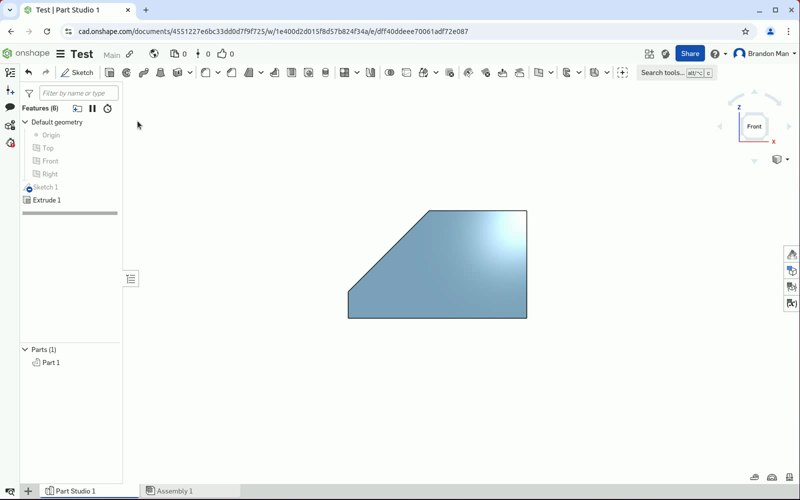
mouse_move(73, 189)
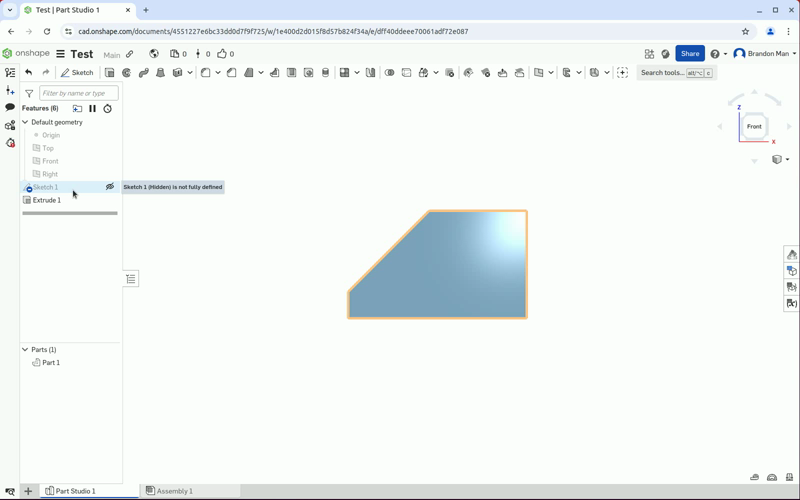
click(73, 189)
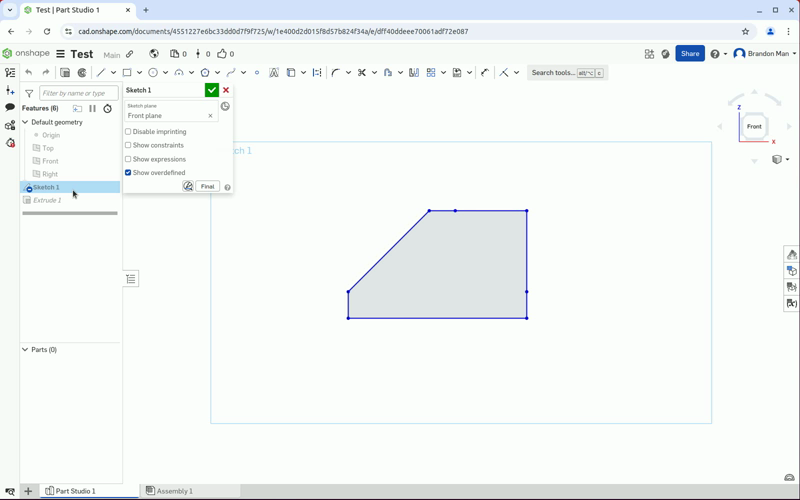
mouse_move(229, 92)
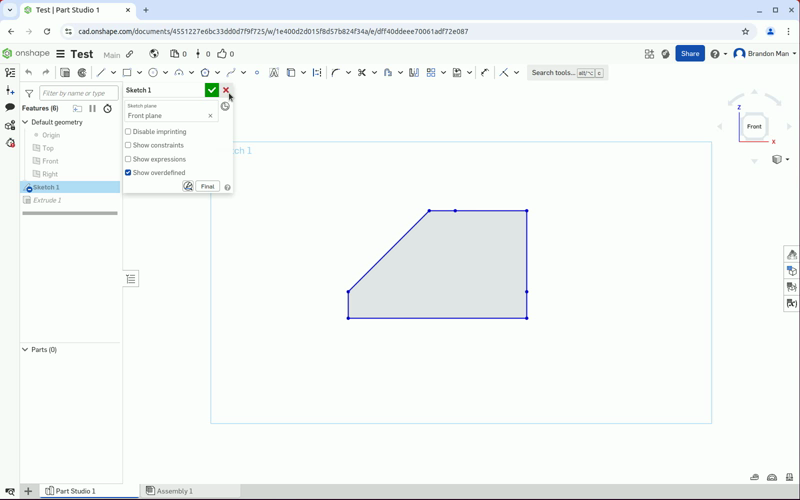
click(229, 92)
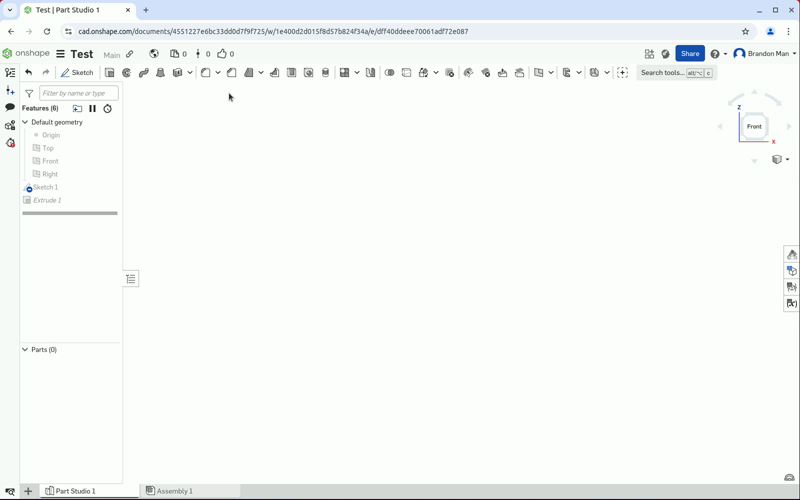
mouse_move(541, 75)
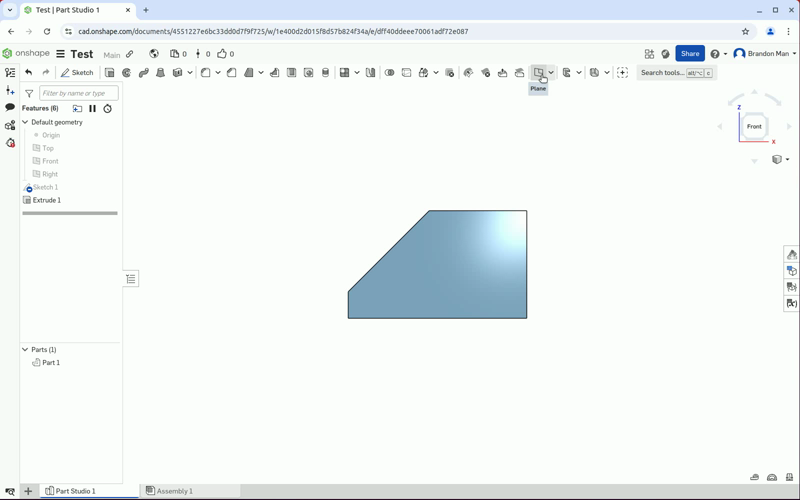
click(541, 75)
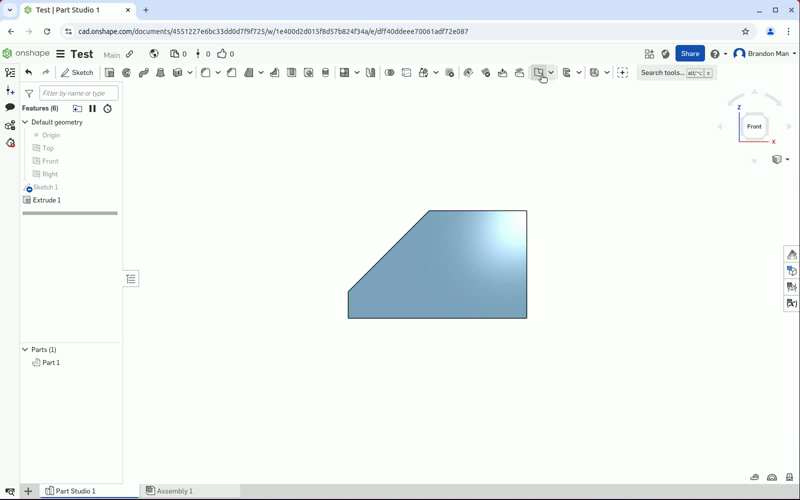
mouse_move(73, 163)
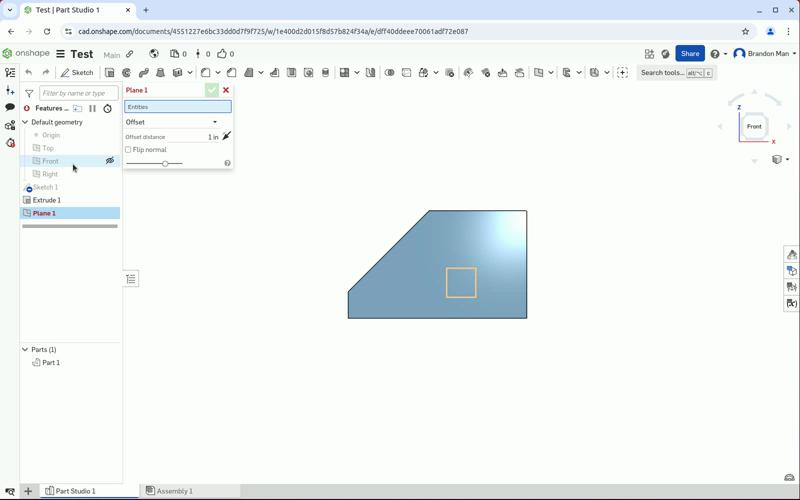
click(73, 163)
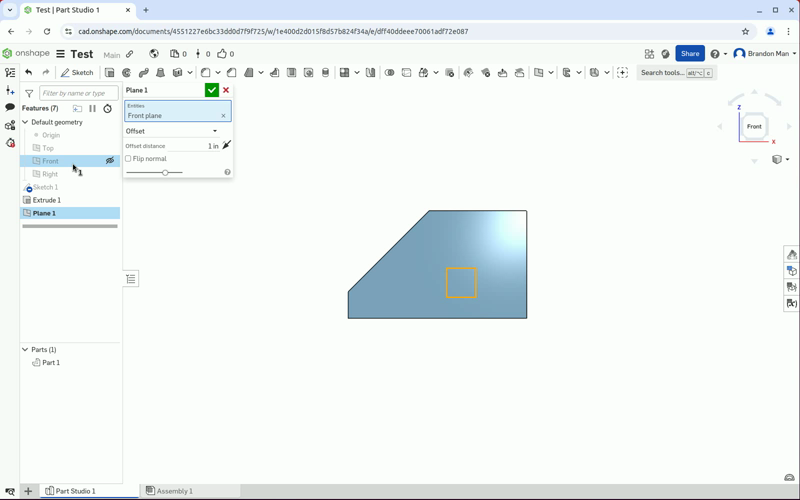
key(tab, 2)
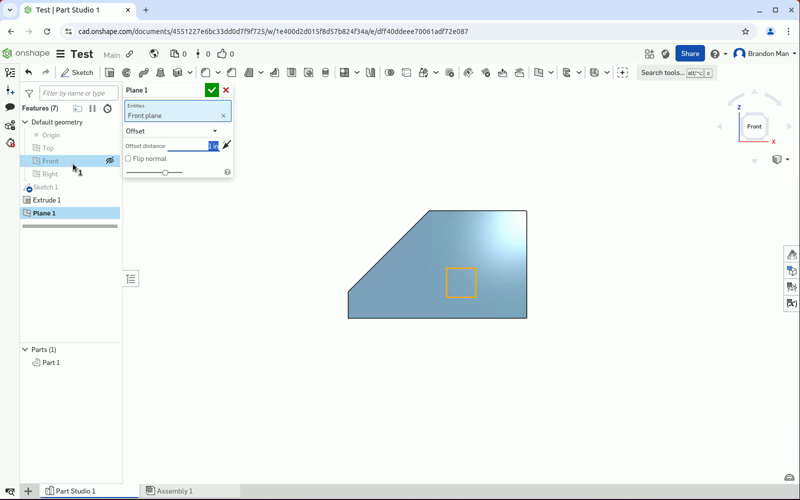
text(16.607)
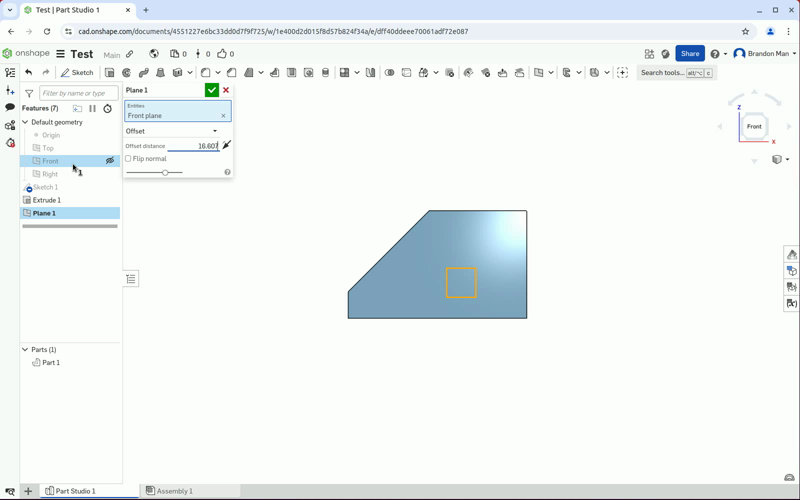
key(enter, 2)
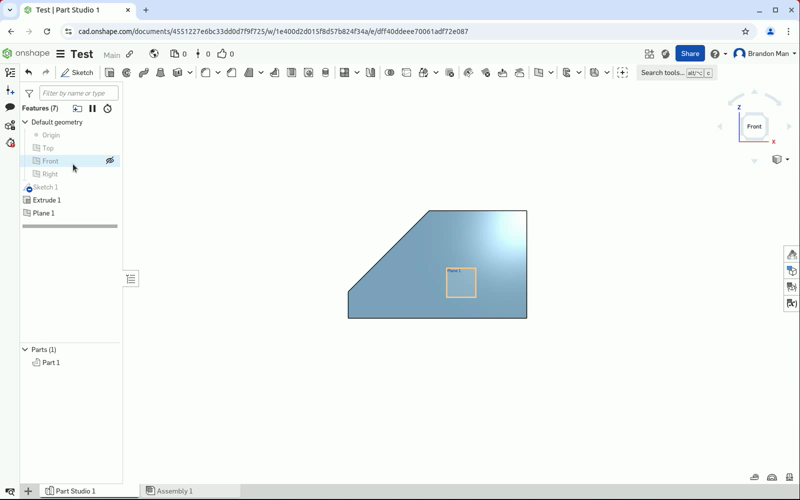
key(shift+s)
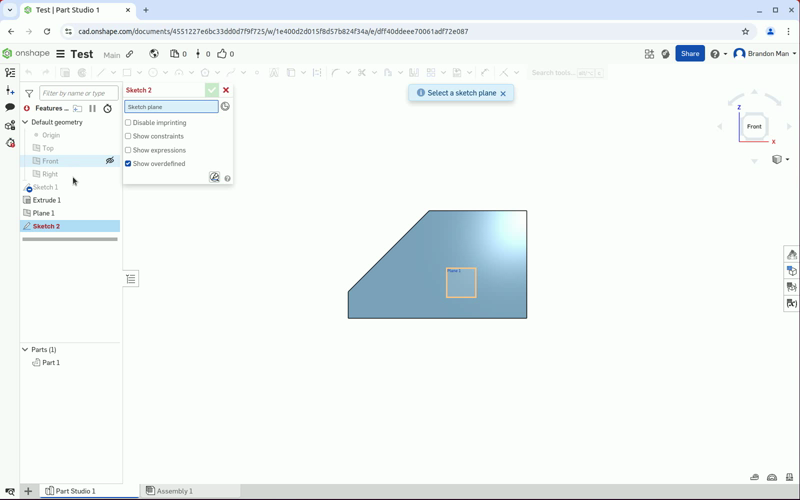
mouse_move(73, 215)
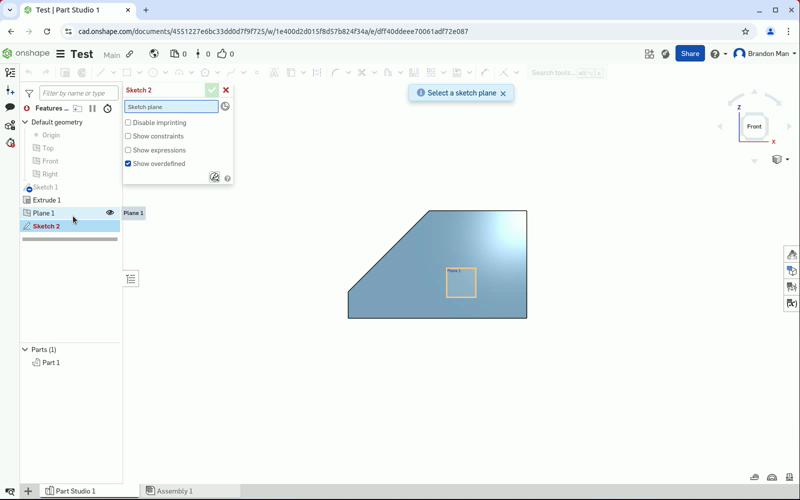
click(73, 215)
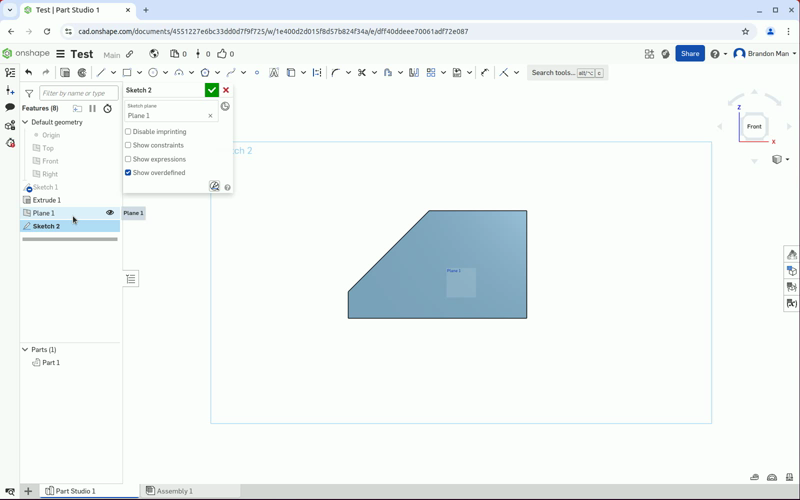
mouse_move(73, 352)
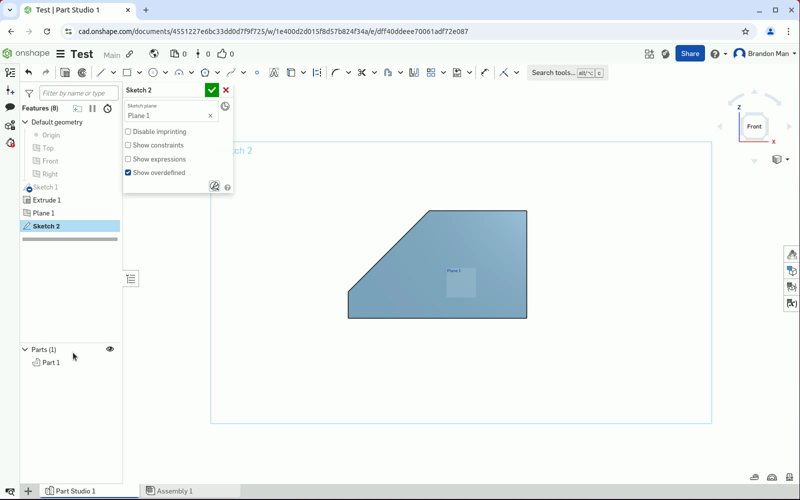
key(y)
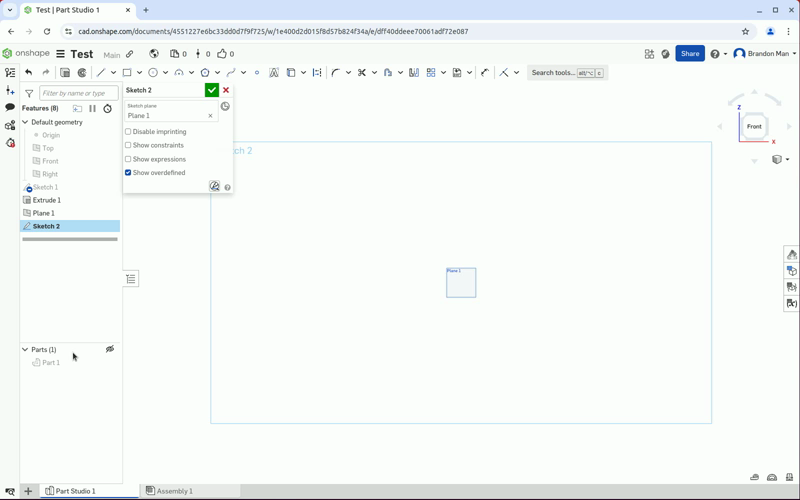
key(l)
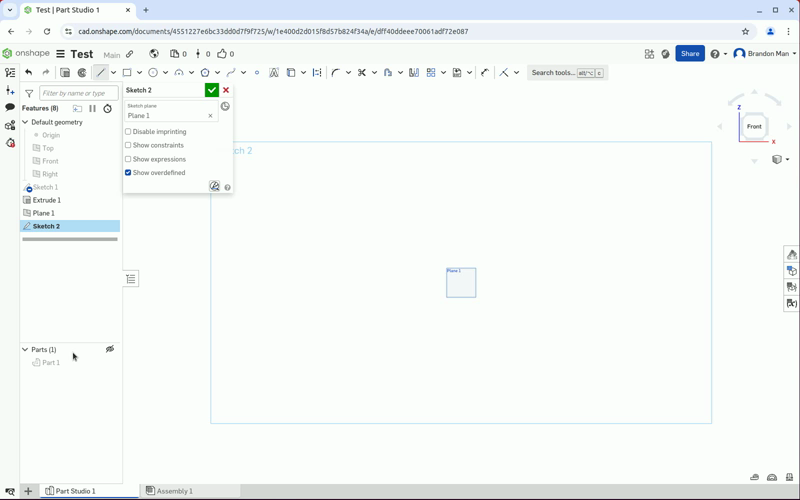
key_down(shift)
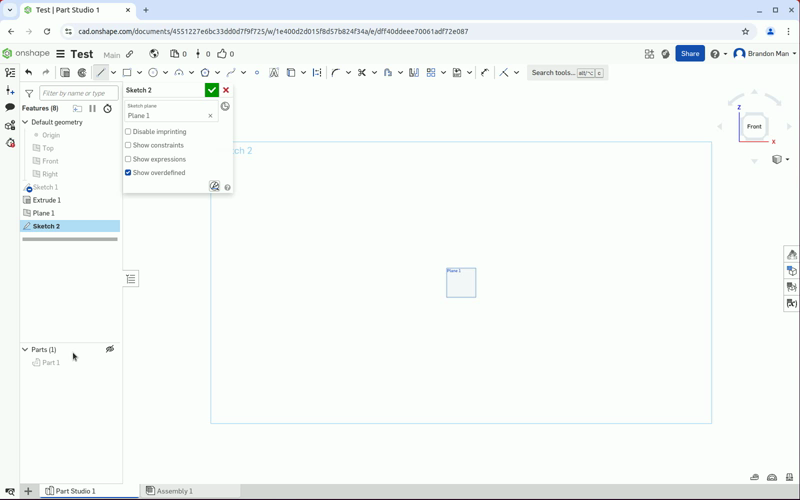
mouse_move(348, 291)
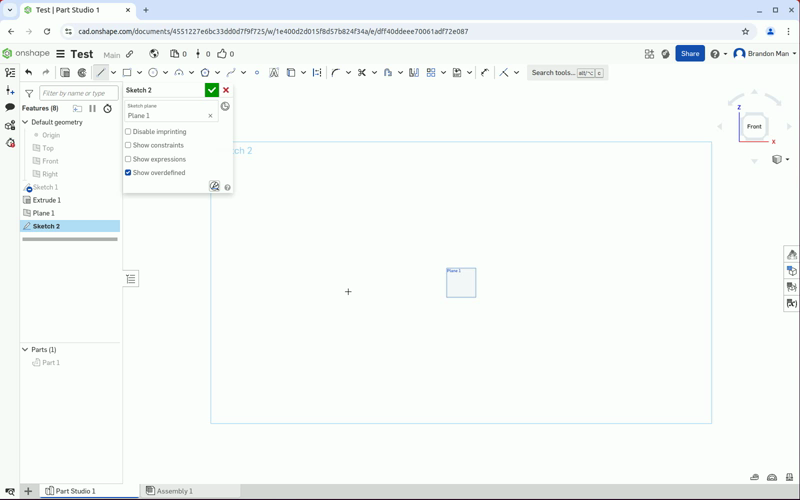
click(348, 291)
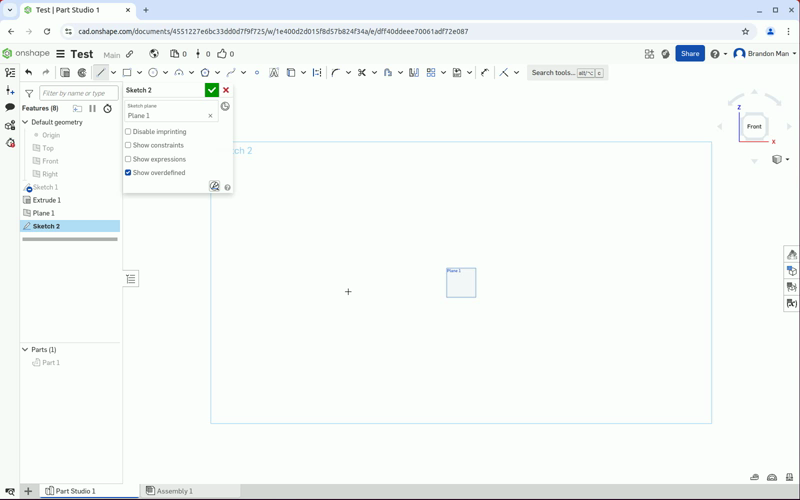
key_up(shift)
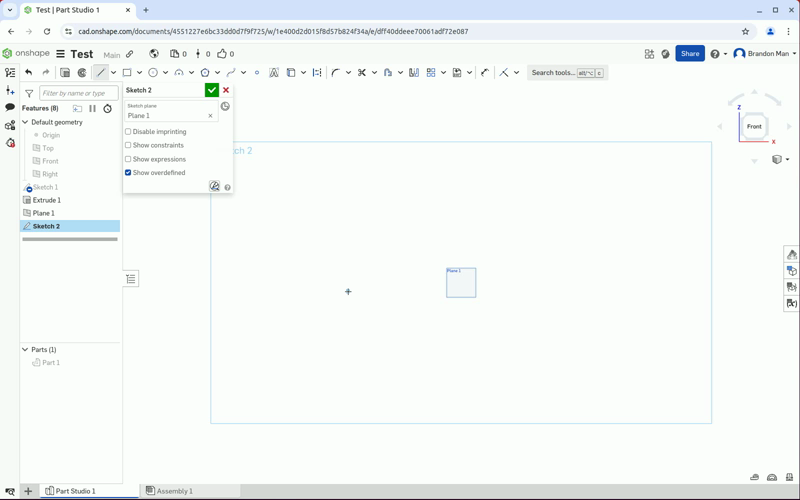
key_down(shift)
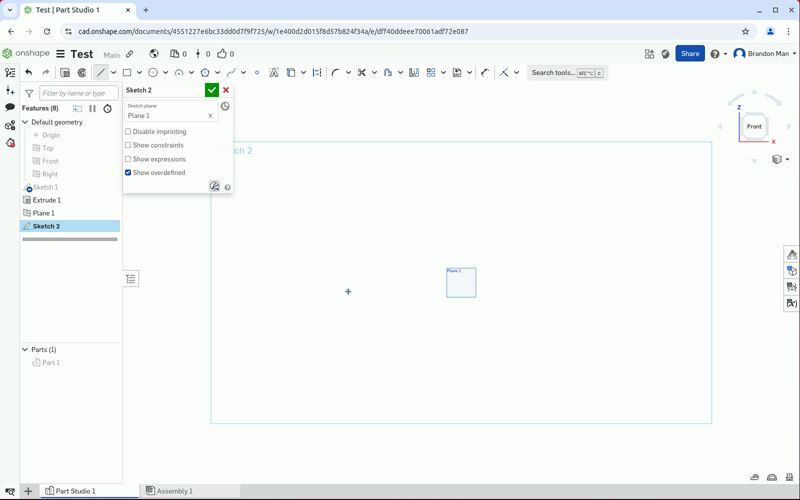
mouse_move(429, 291)
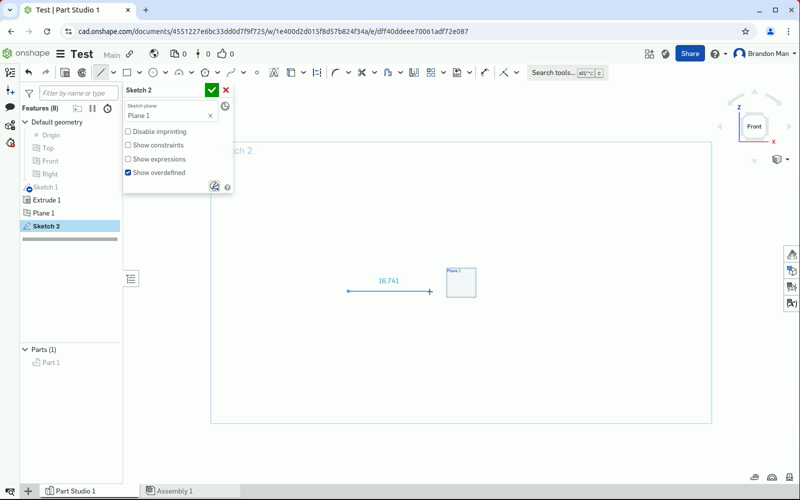
click(429, 291)
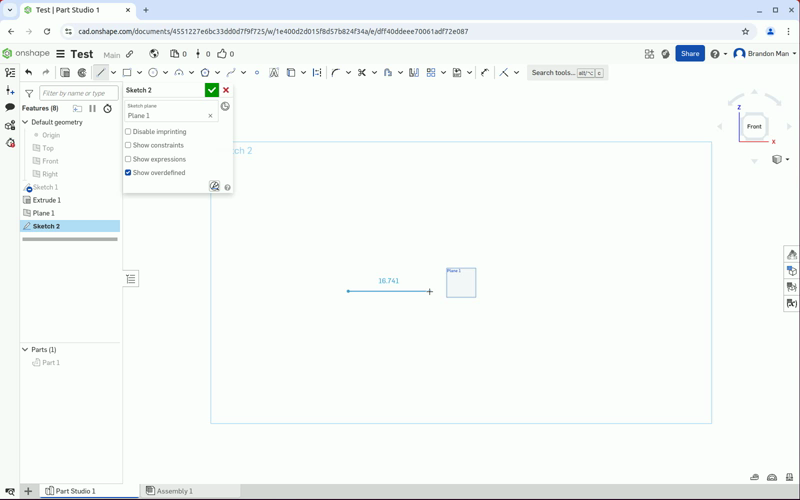
key_up(shift)
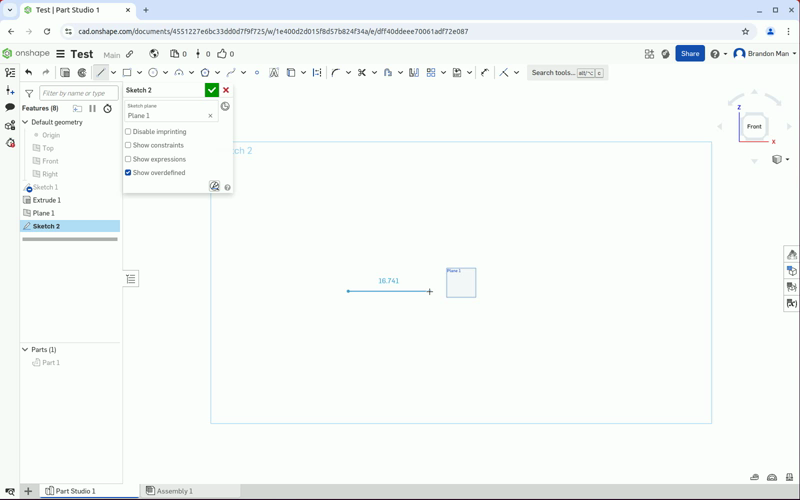
key_down(shift)
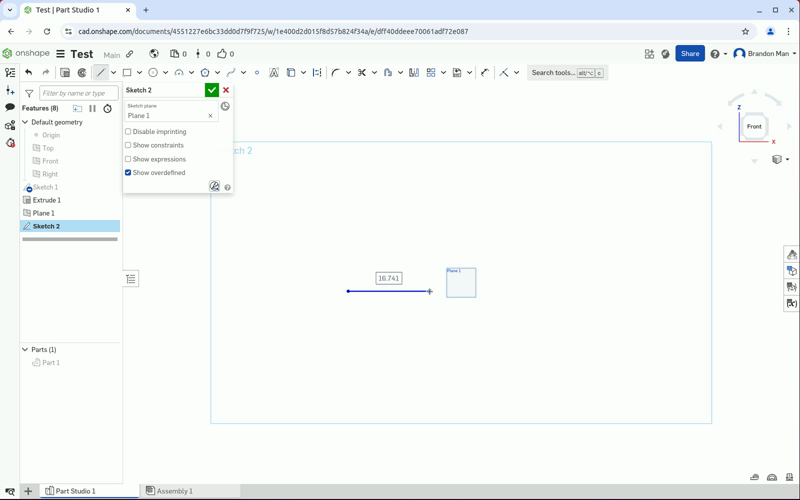
mouse_move(429, 209)
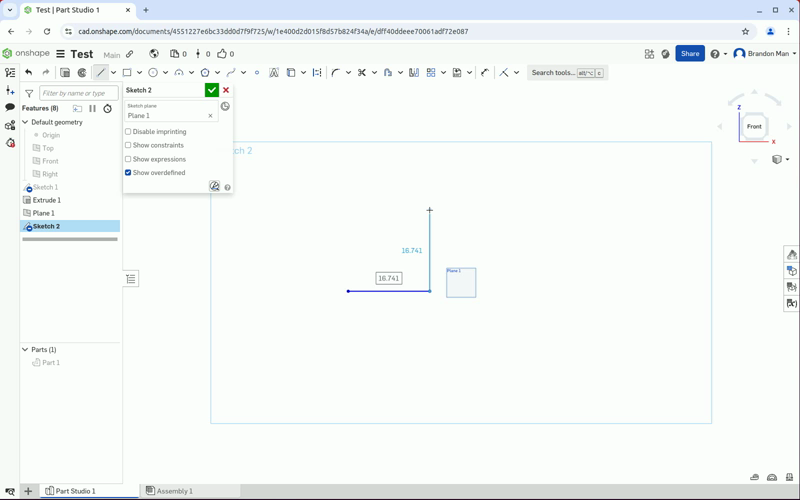
click(429, 209)
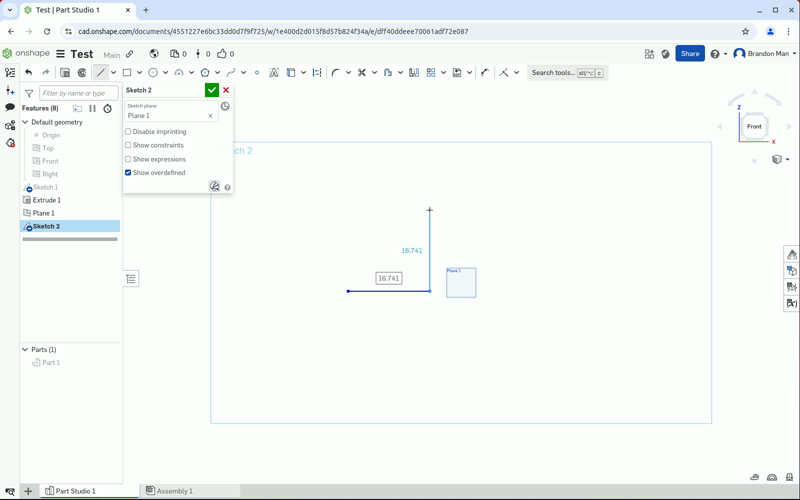
key_up(shift)
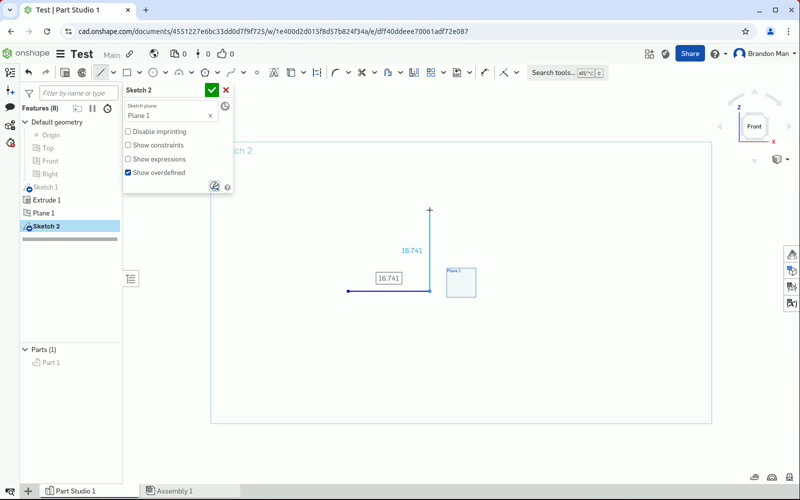
key_down(shift)
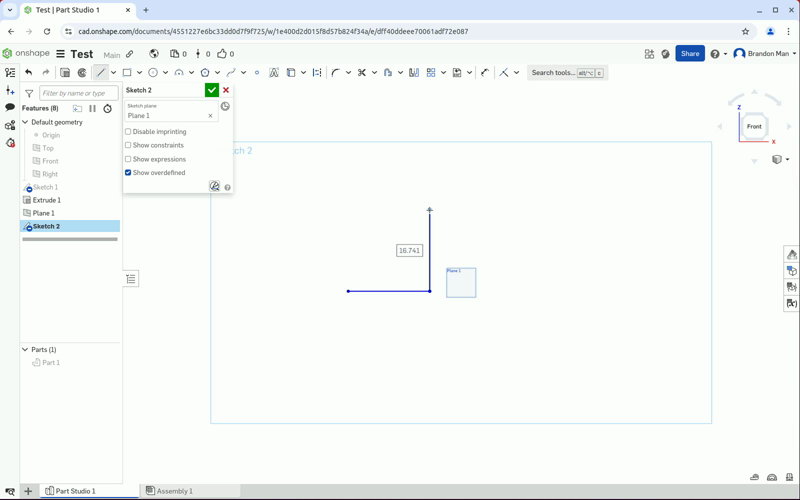
mouse_move(348, 291)
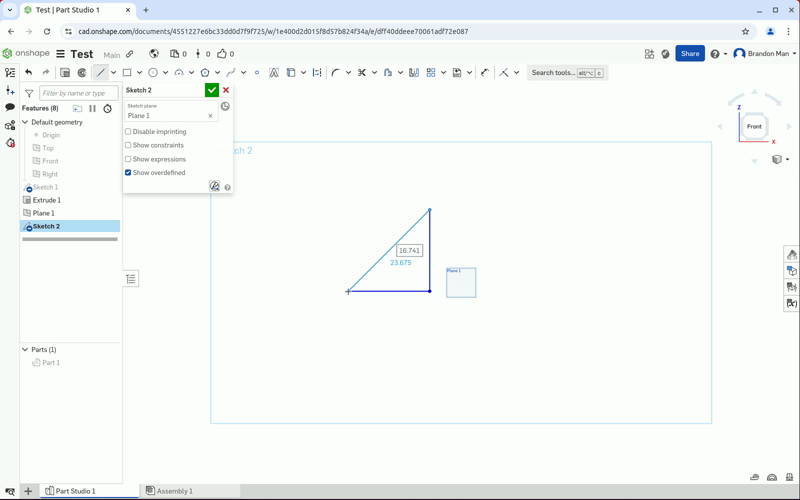
key_up(shift)
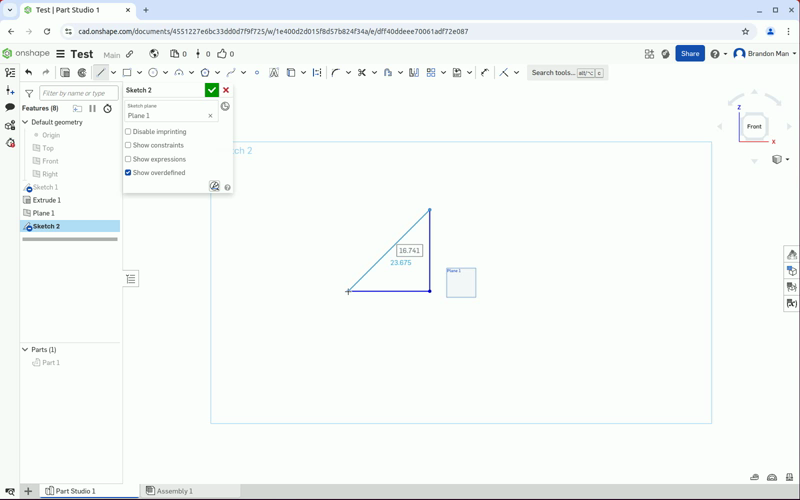
click(348, 291)
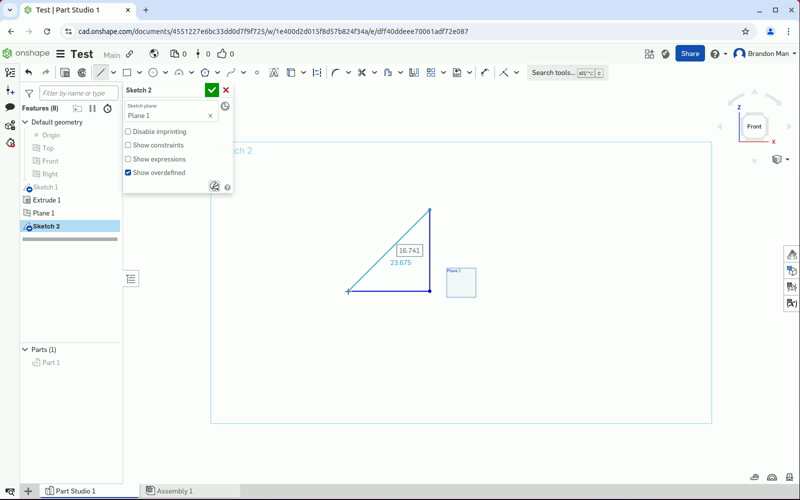
key(esc)
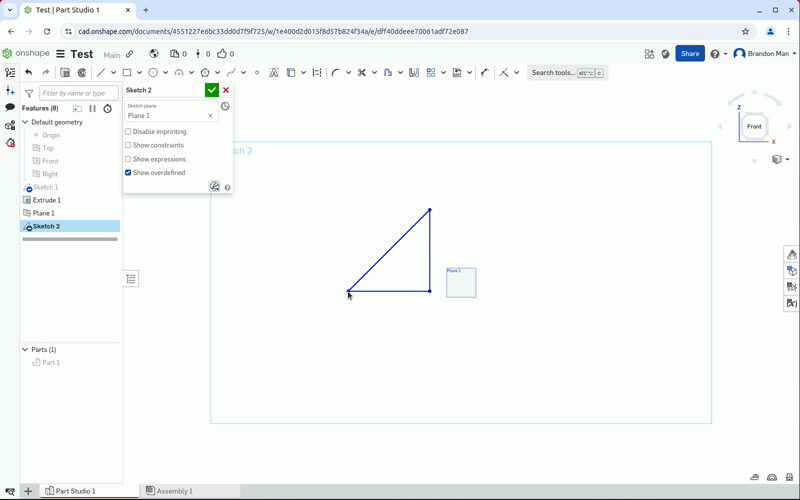
mouse_move(407, 254)
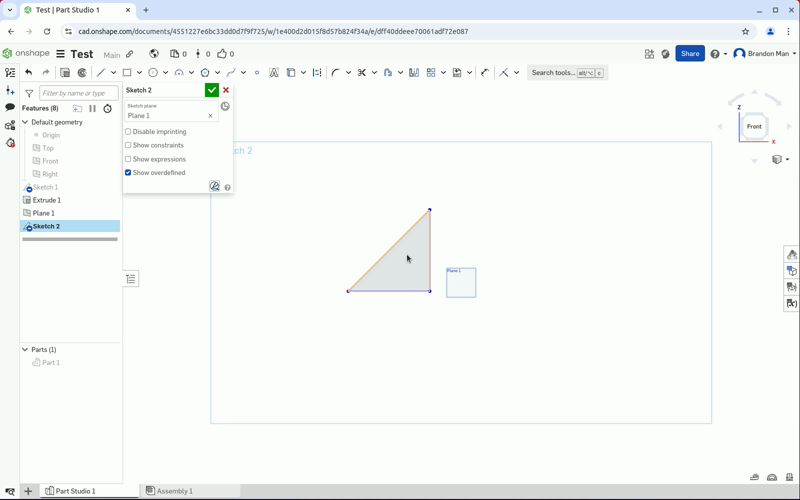
click(407, 254)
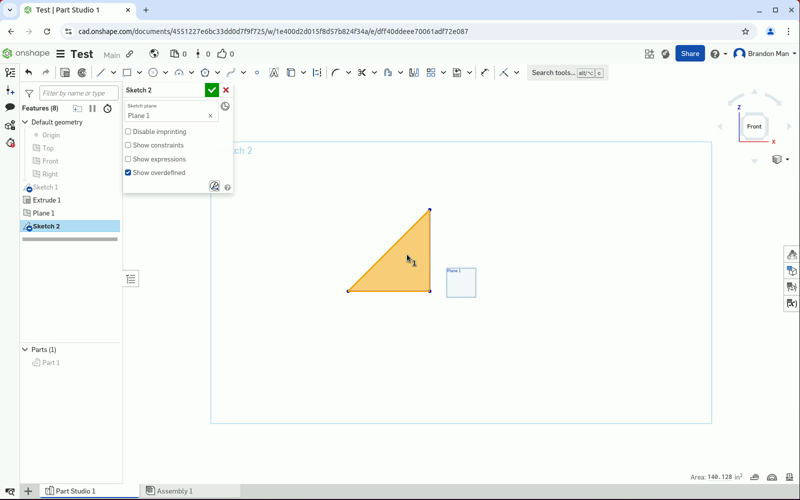
mouse_move(73, 352)
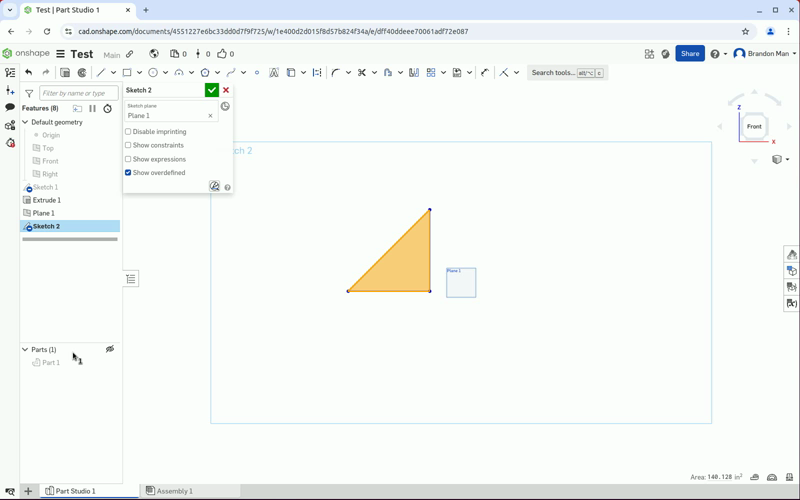
key(shift+y)
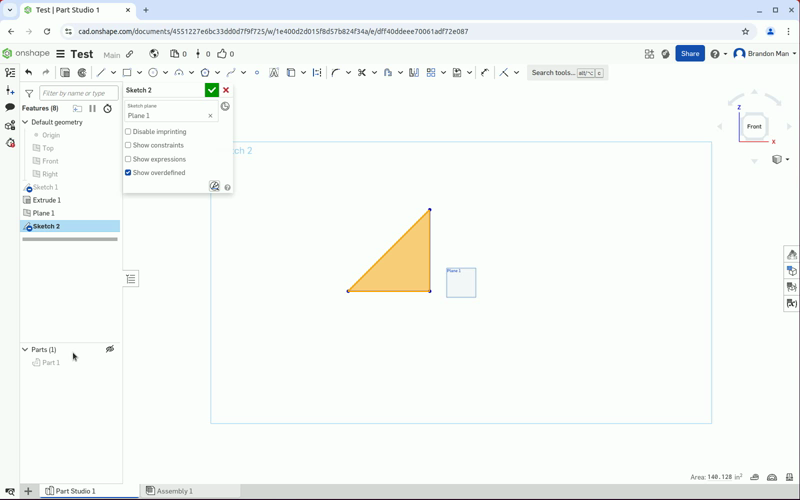
key(shift+e)
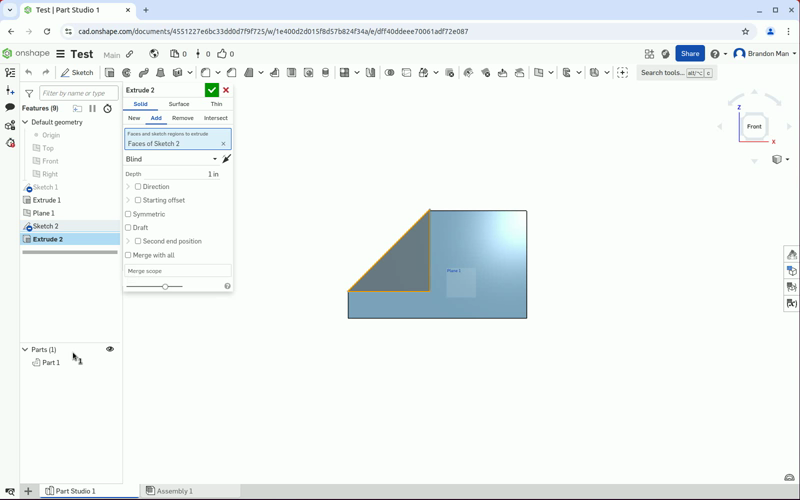
mouse_move(143, 106)
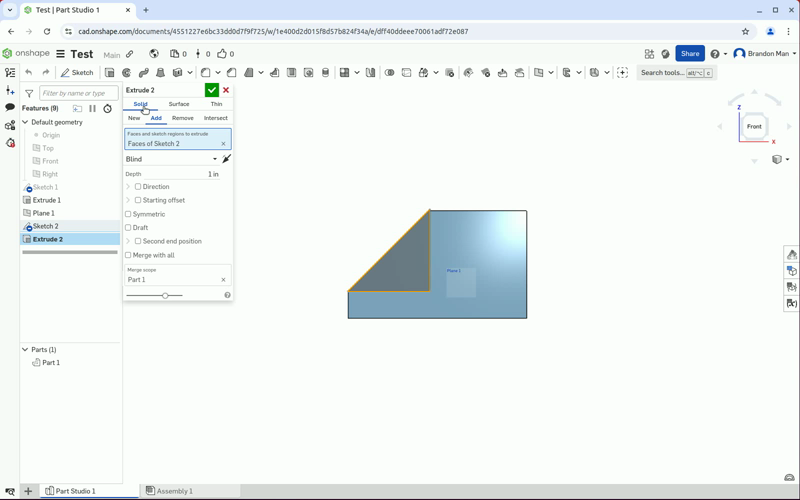
click(143, 106)
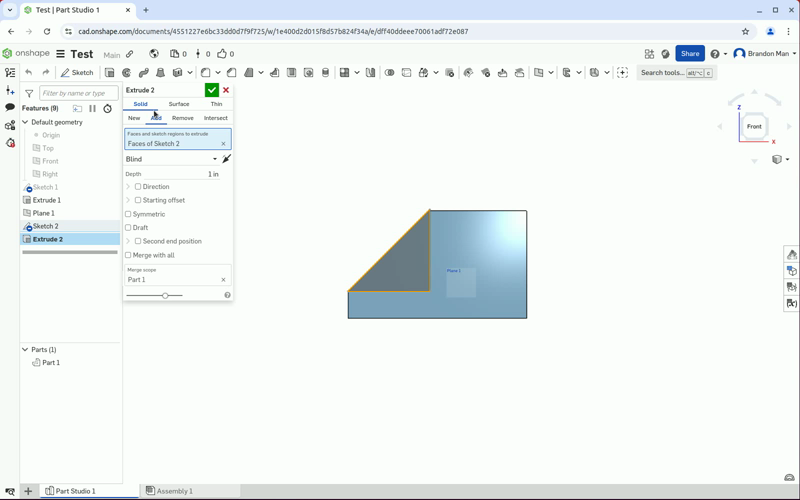
mouse_move(186, 120)
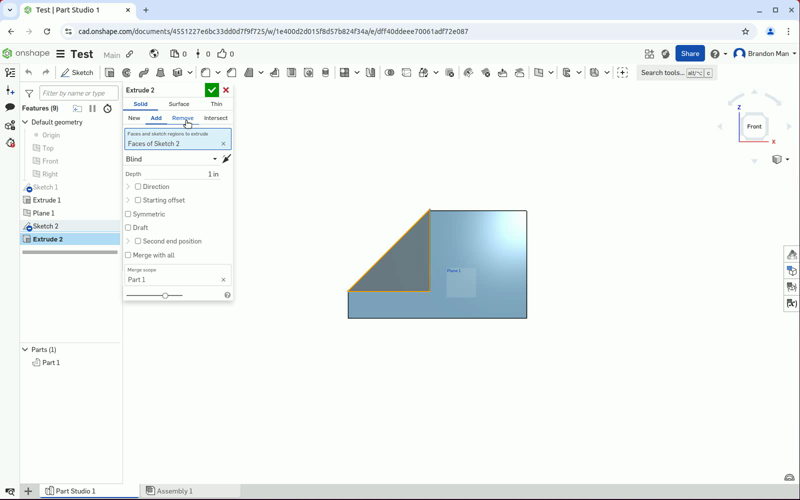
click(186, 120)
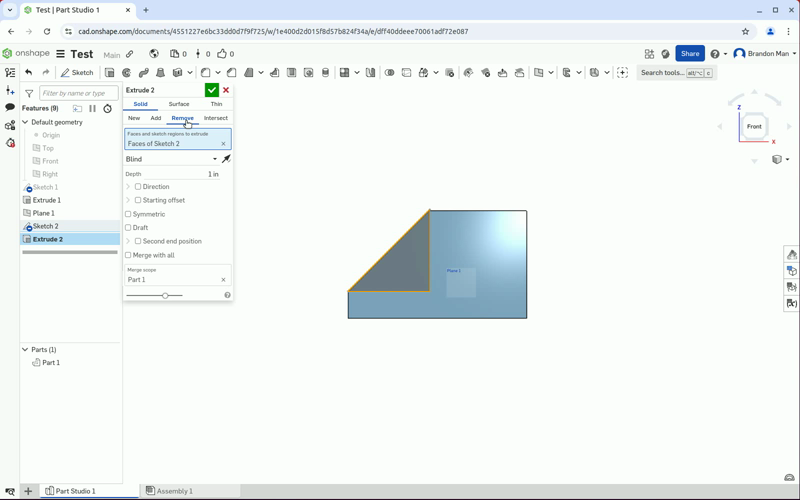
key(tab, 4)
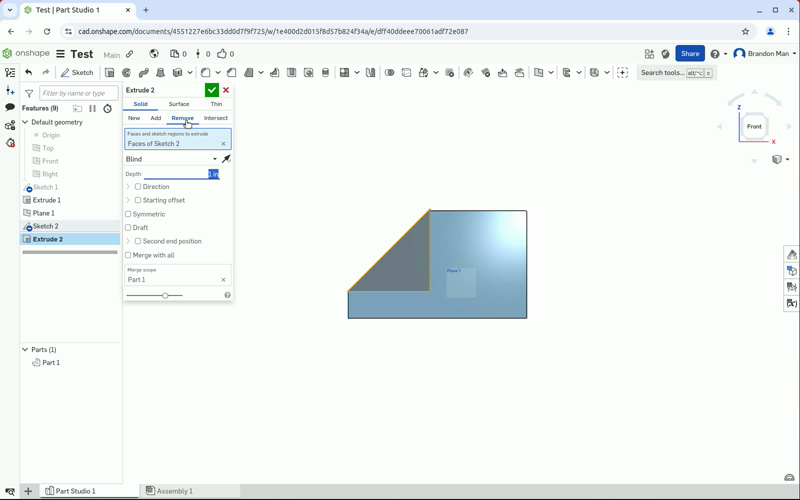
text(11.073)
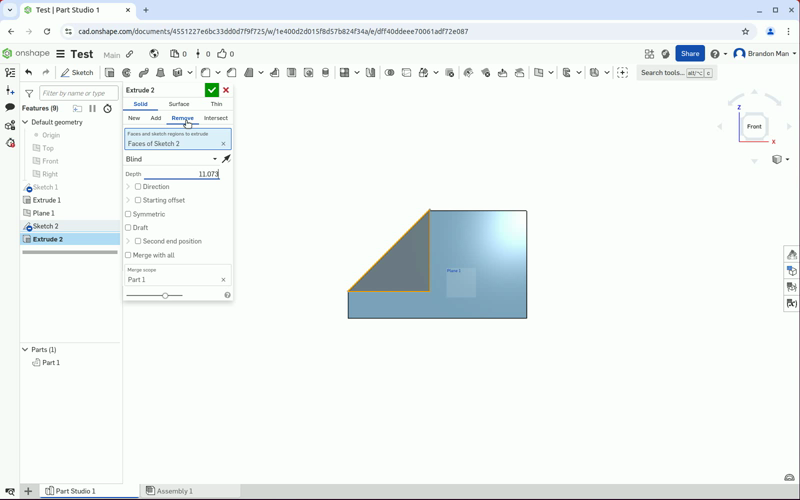
key(tab, 6)
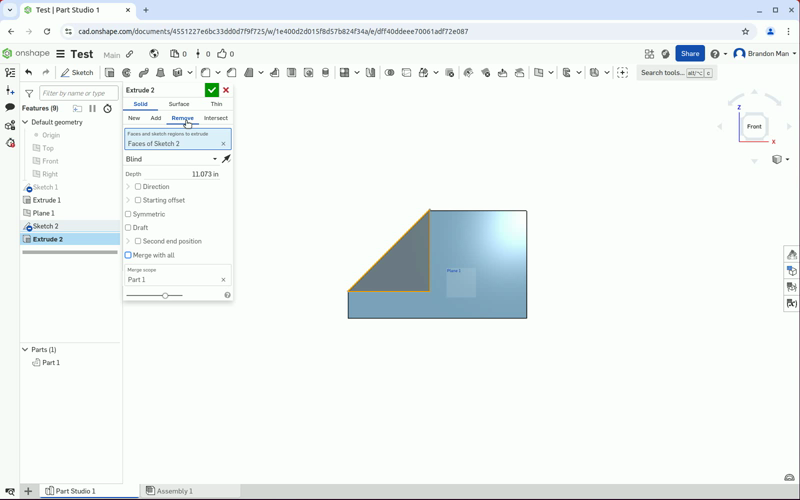
key(space)
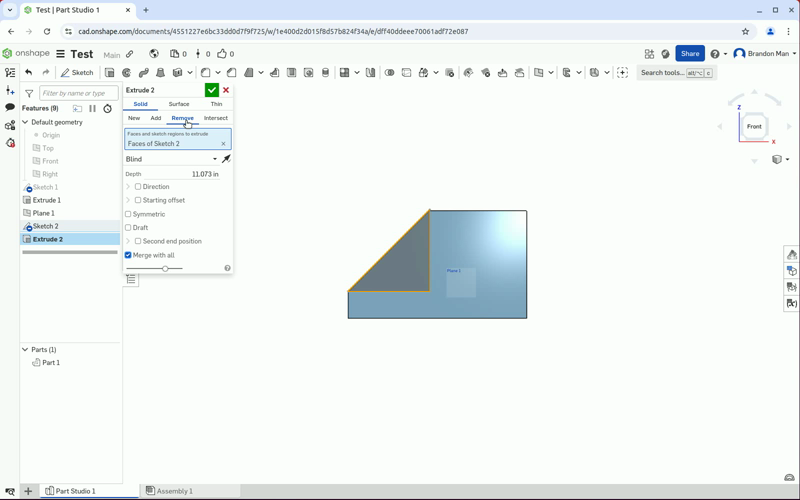
key(enter)
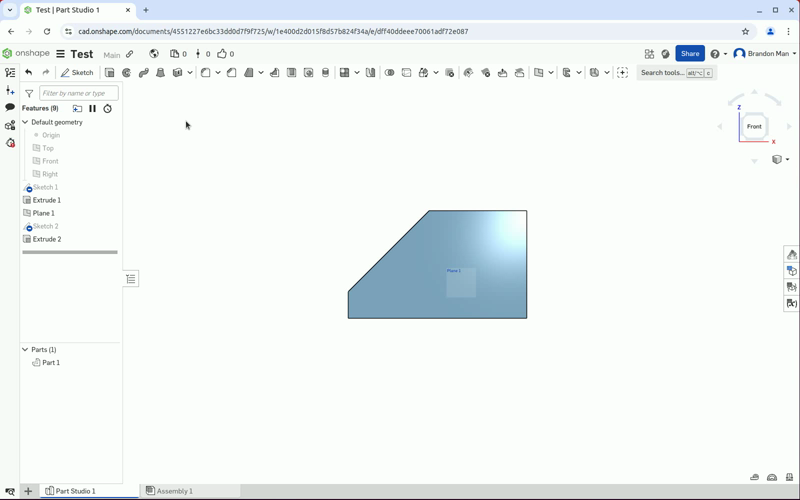
key(shift+h)
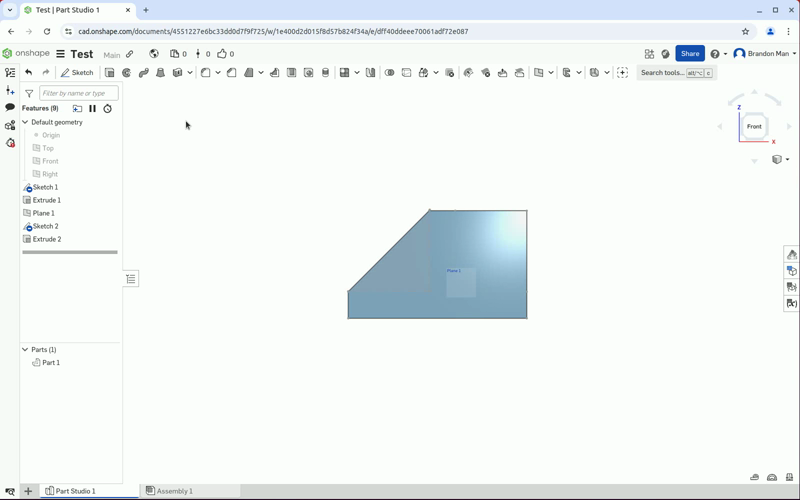
key(shift+h)
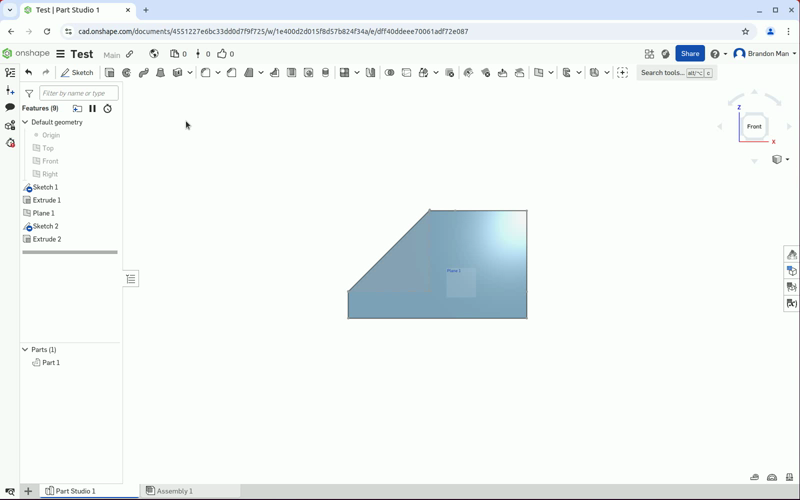
key(shift+7)
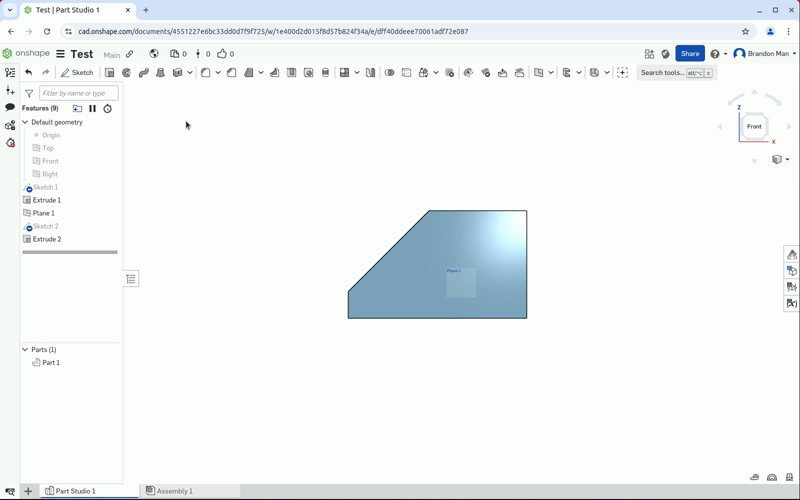
key(left, 2)
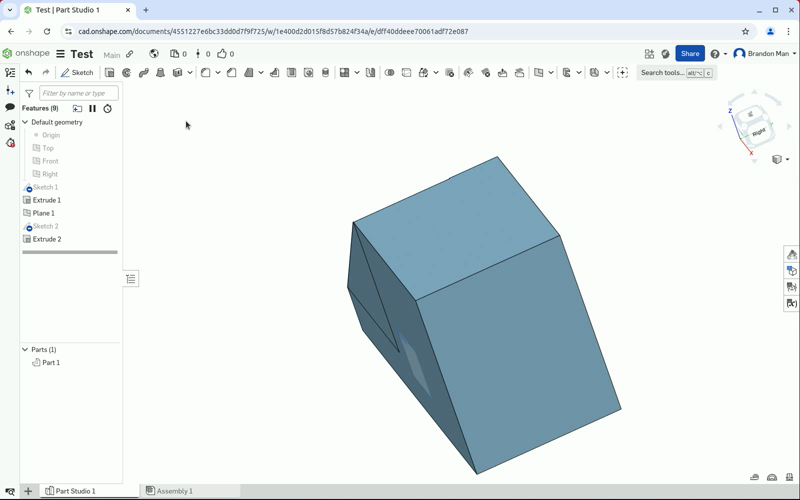
key(down, 2)
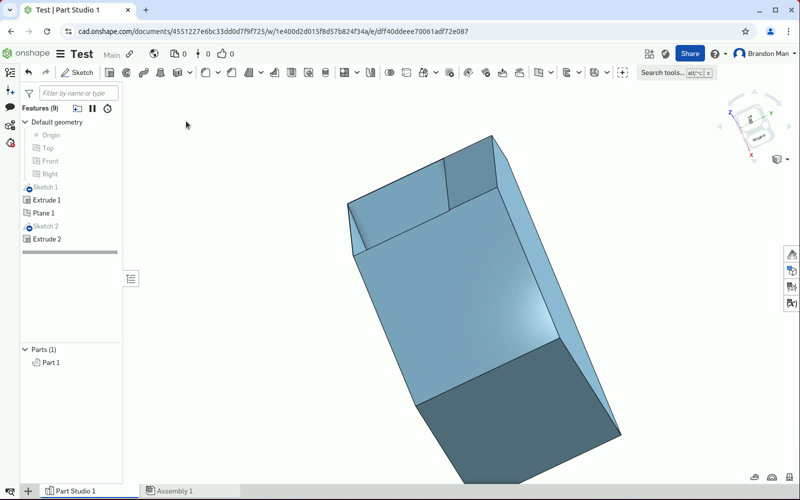
key(up, 2)
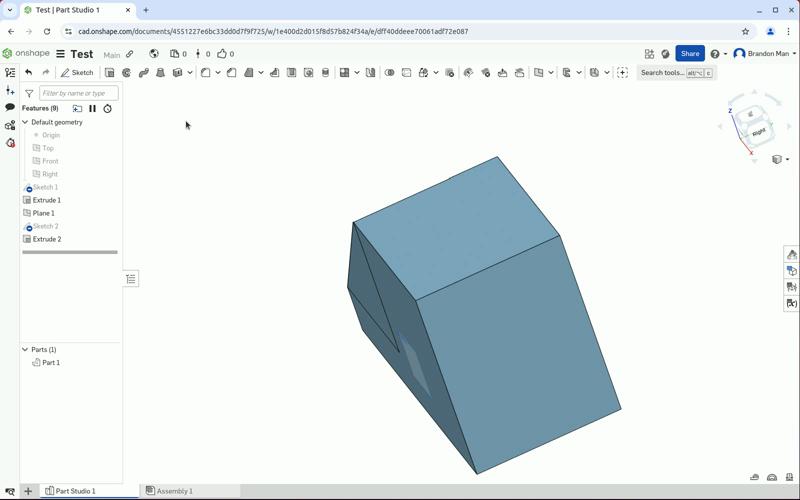
key(right, 2)
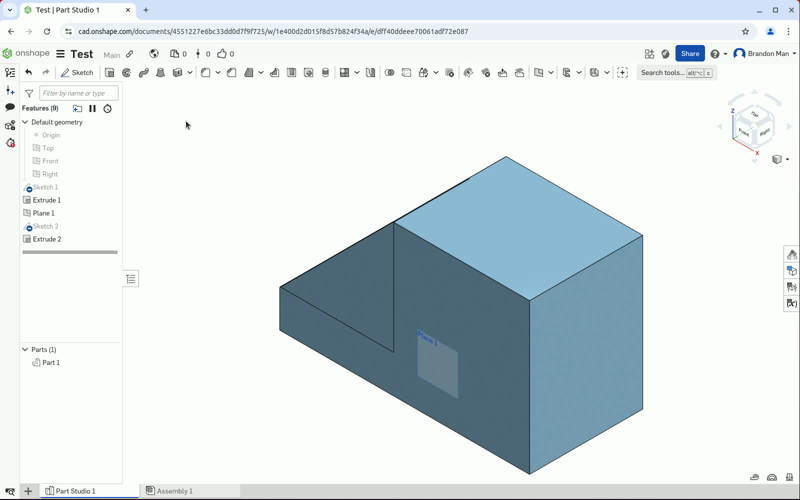
mouse_move(73, 189)
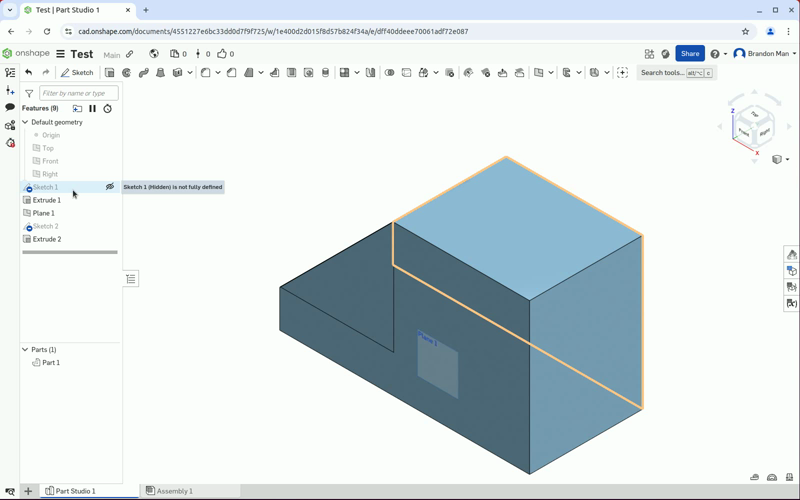
click(73, 189)